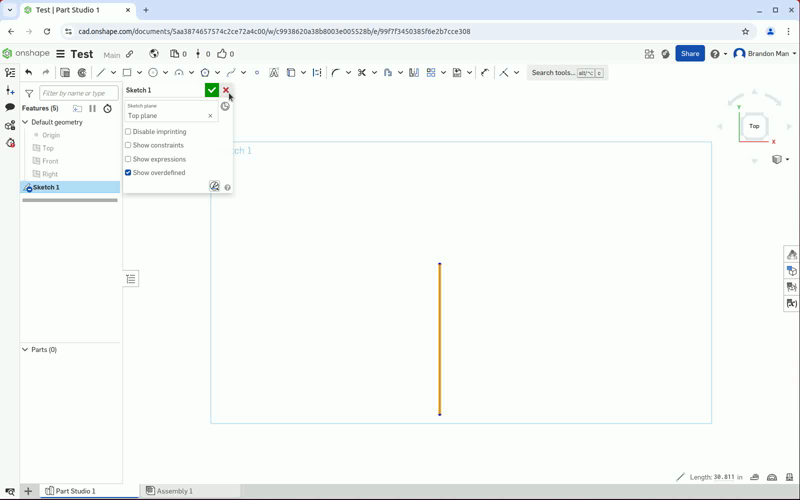
key(shift+h)
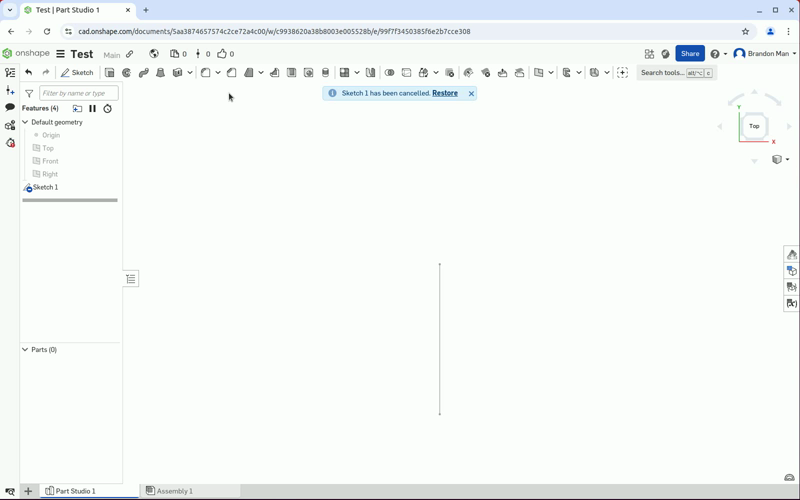
mouse_move(73, 352)
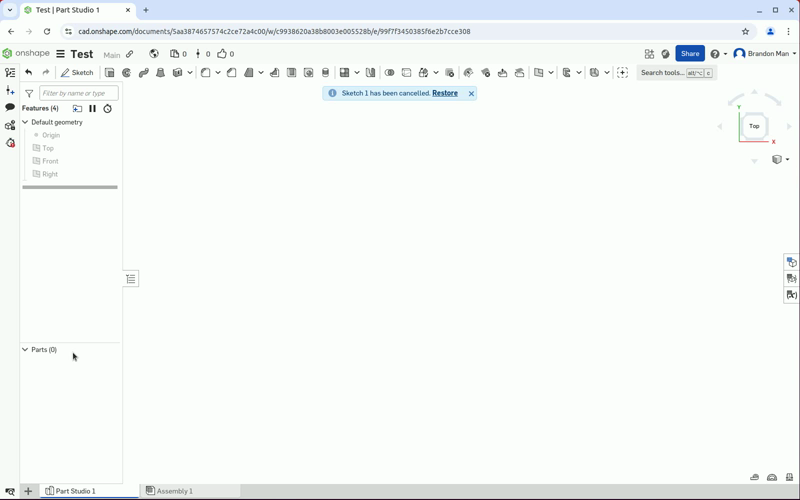
key(y)
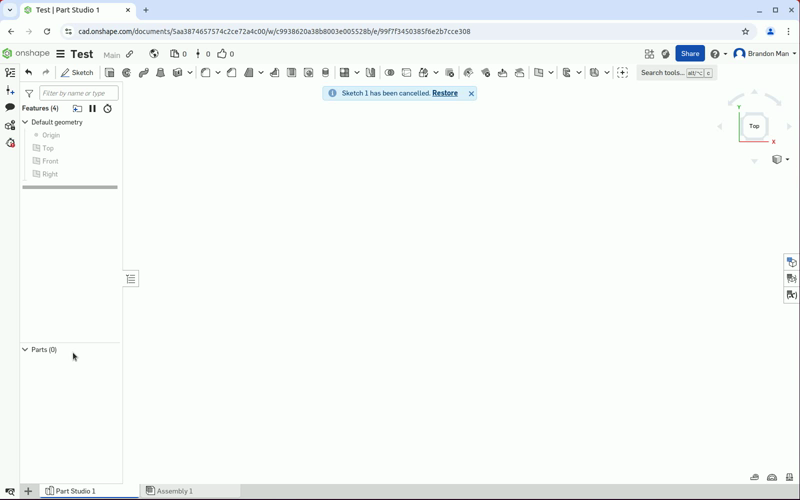
key(shift+p)
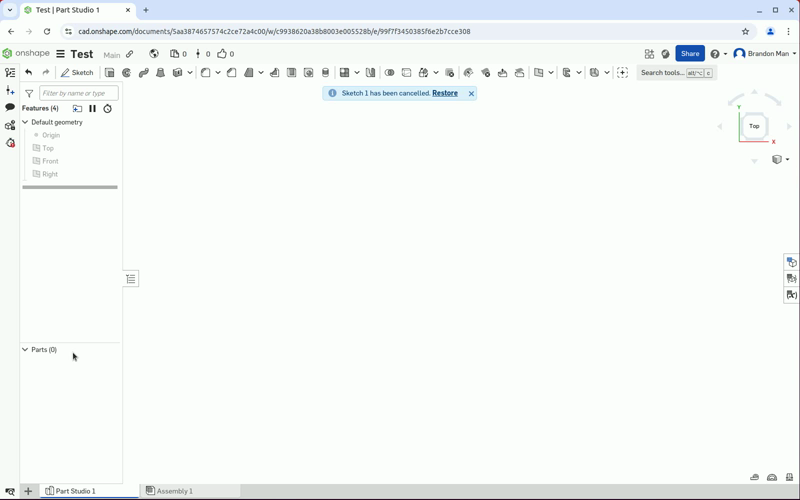
key(space)
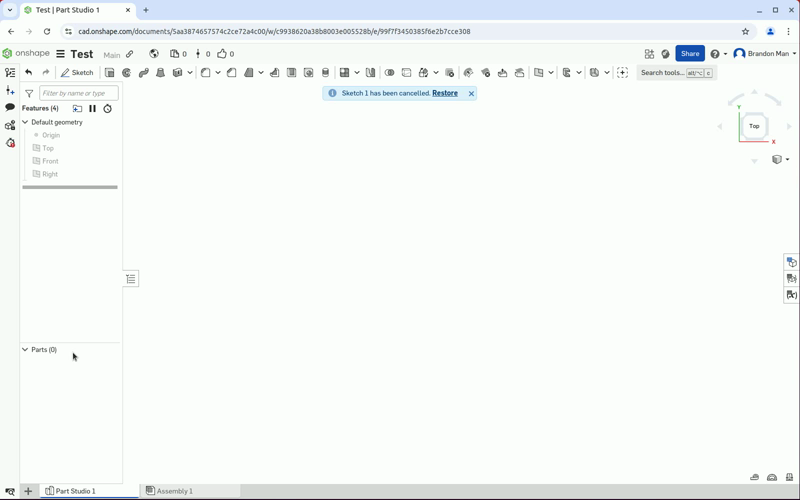
key_down(shift)
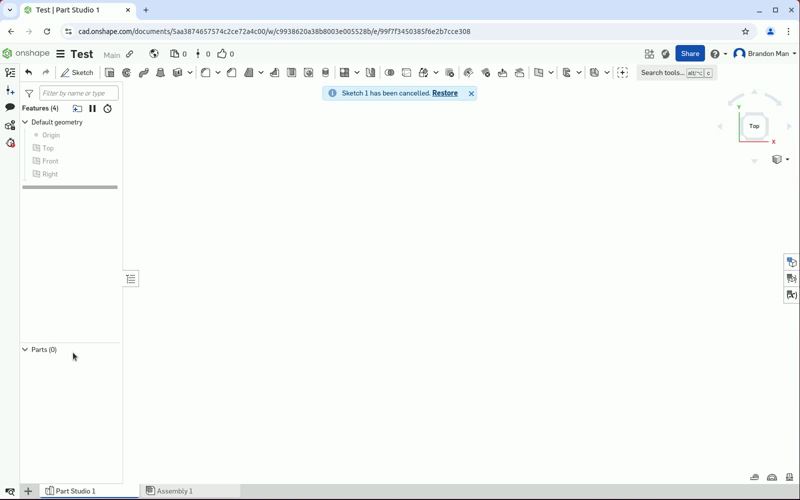
key(up)
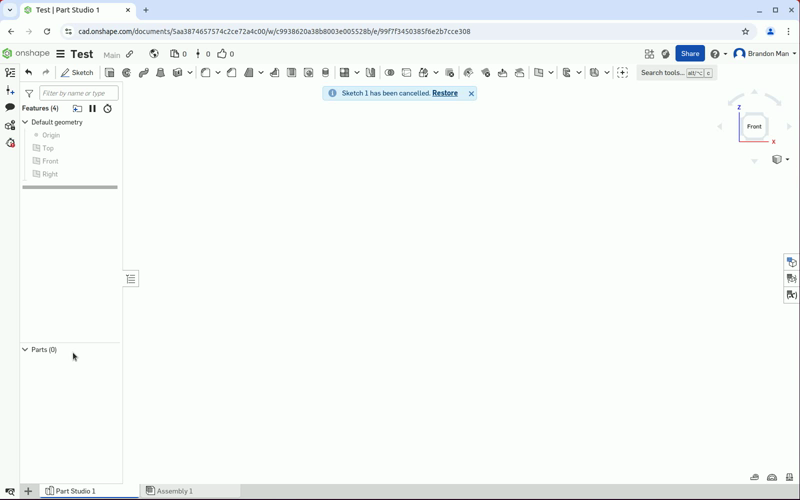
key_up(shift)
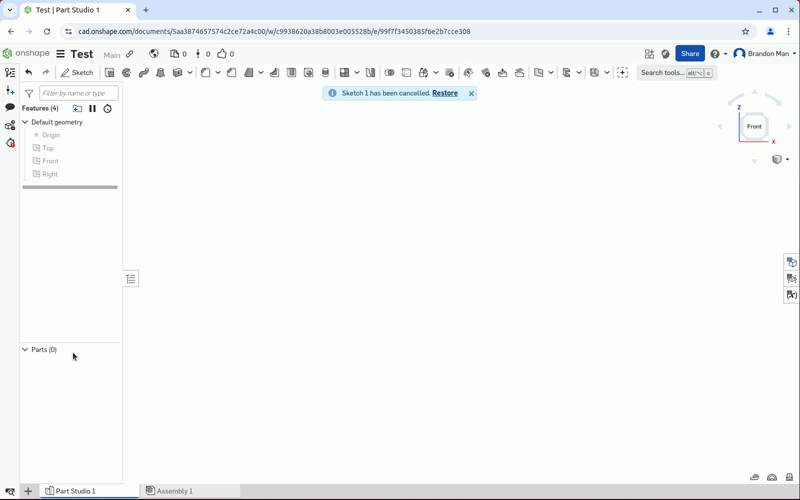
mouse_move(73, 352)
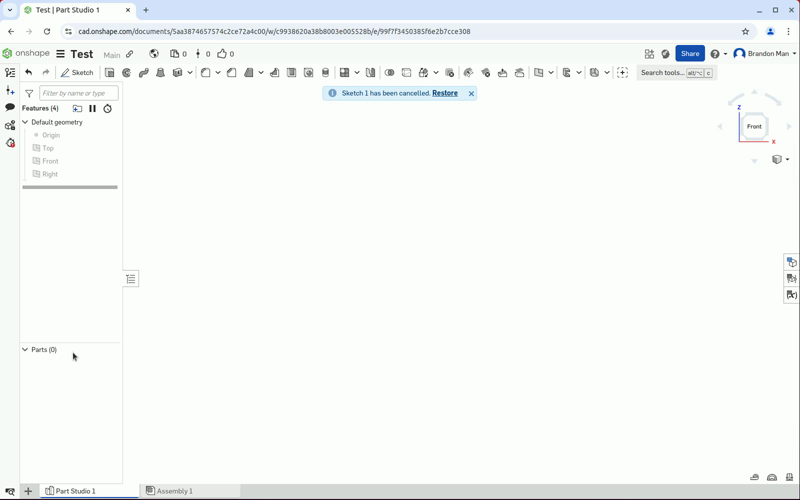
key(shift+y)
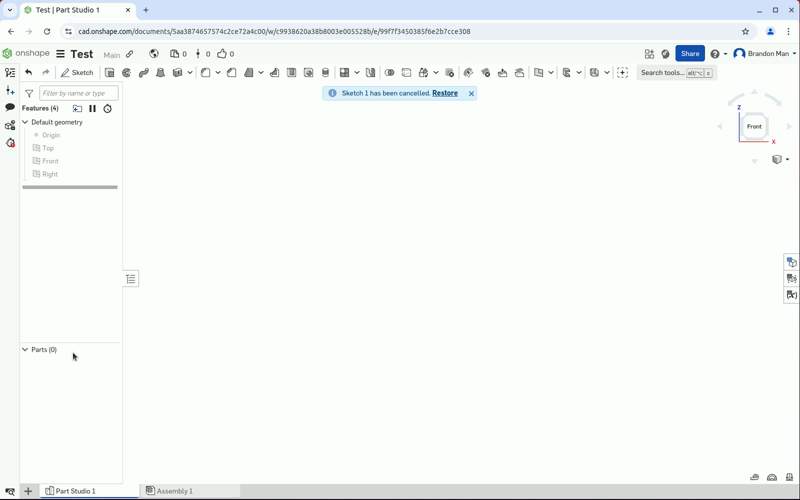
key(shift+s)
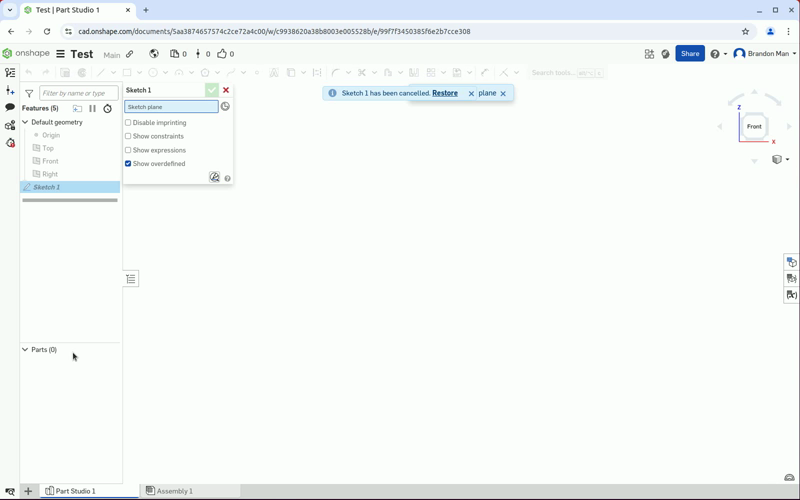
mouse_move(73, 163)
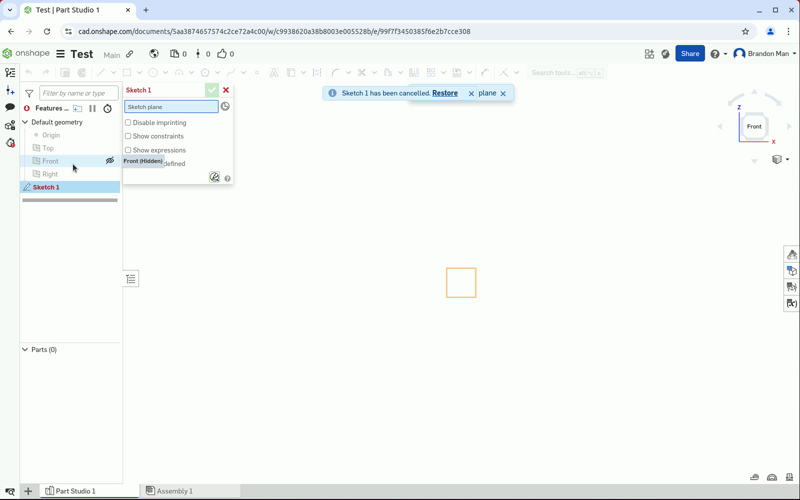
click(73, 163)
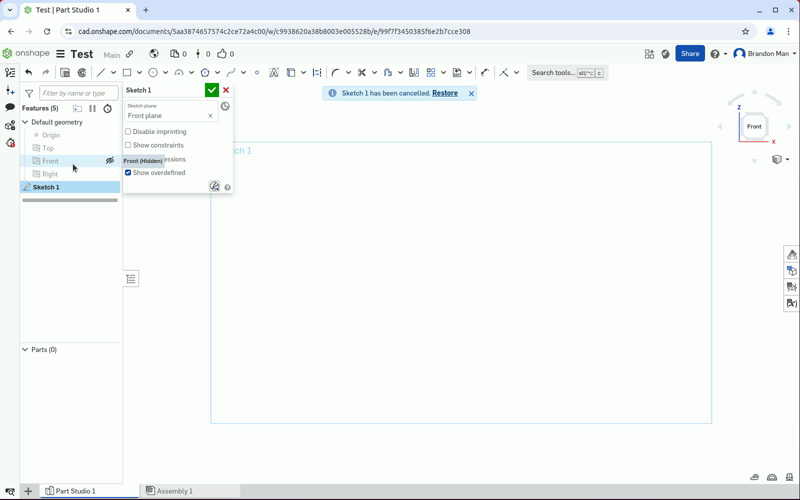
mouse_move(73, 352)
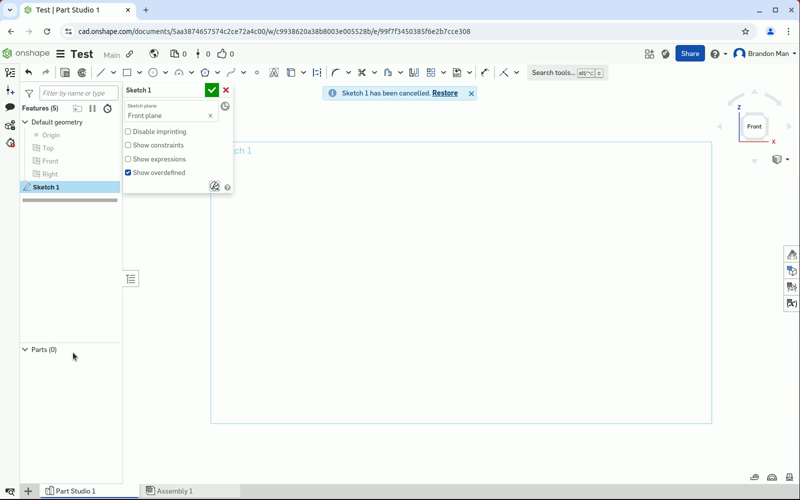
key(y)
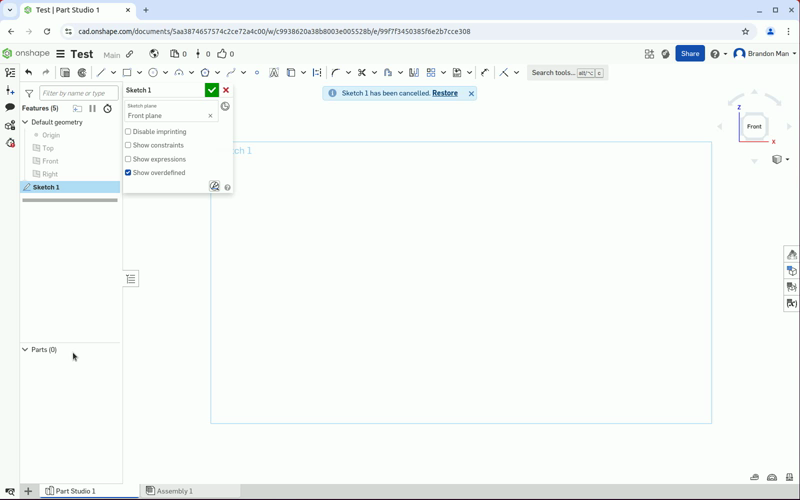
key(a)
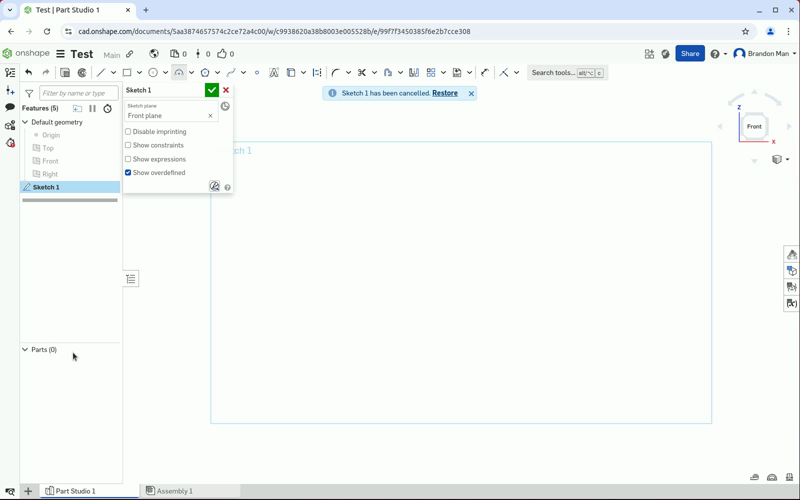
key_down(shift)
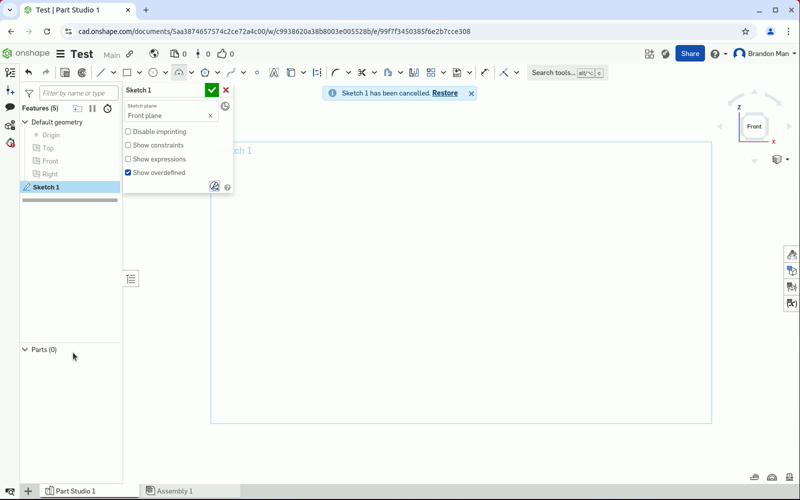
mouse_move(379, 361)
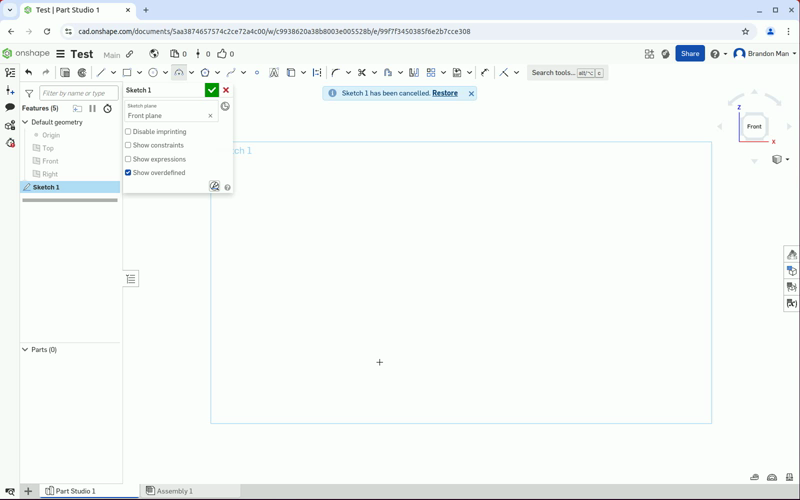
click(379, 361)
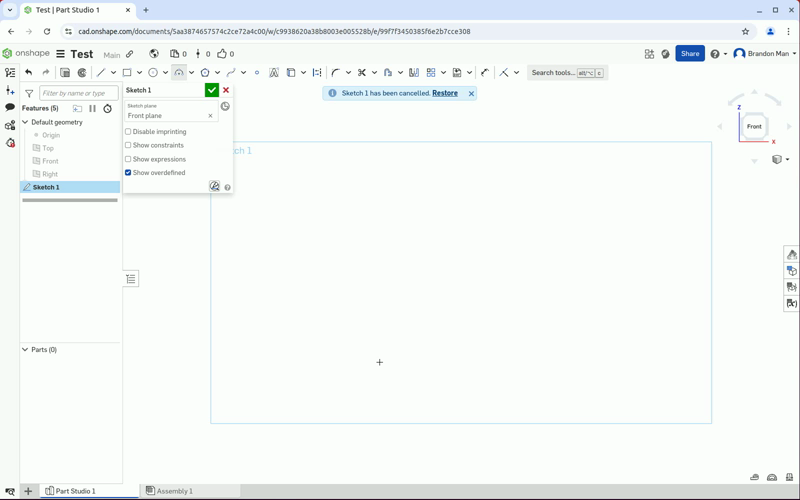
key_up(shift)
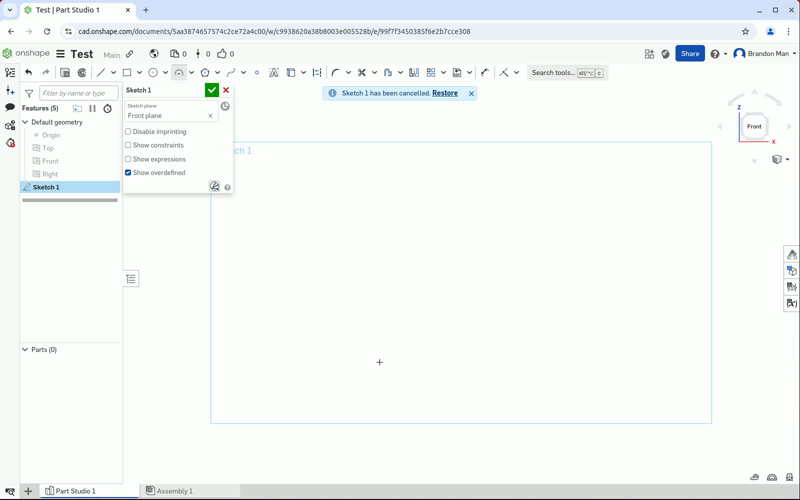
key_down(shift)
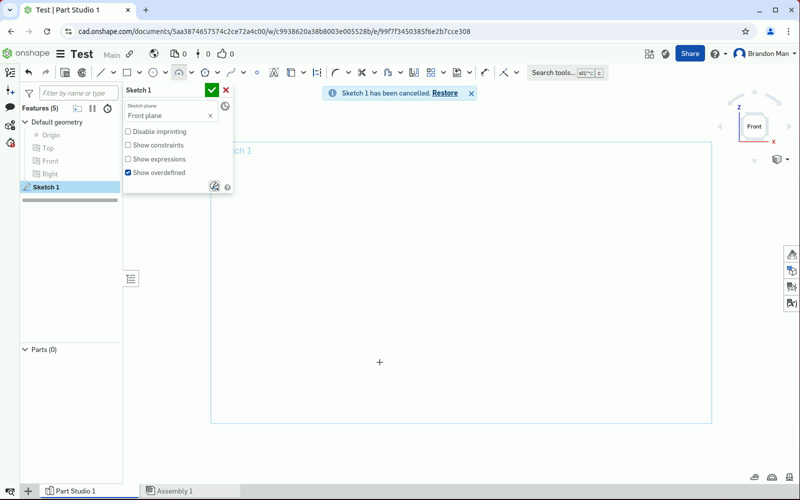
mouse_move(542, 361)
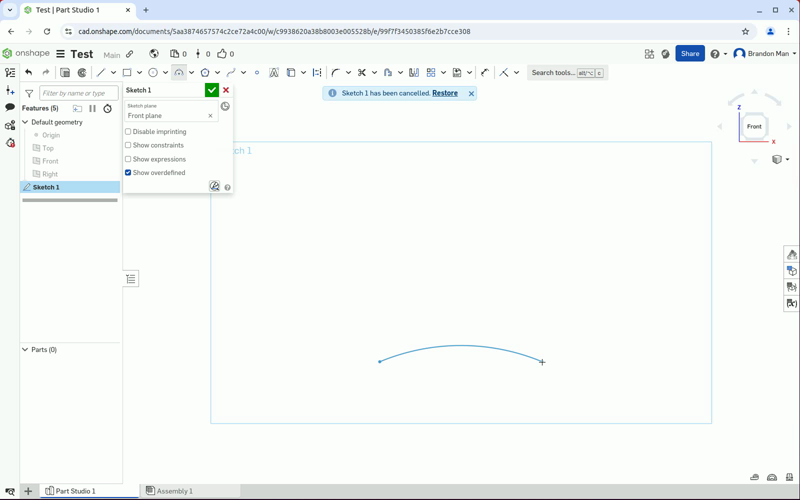
click(542, 361)
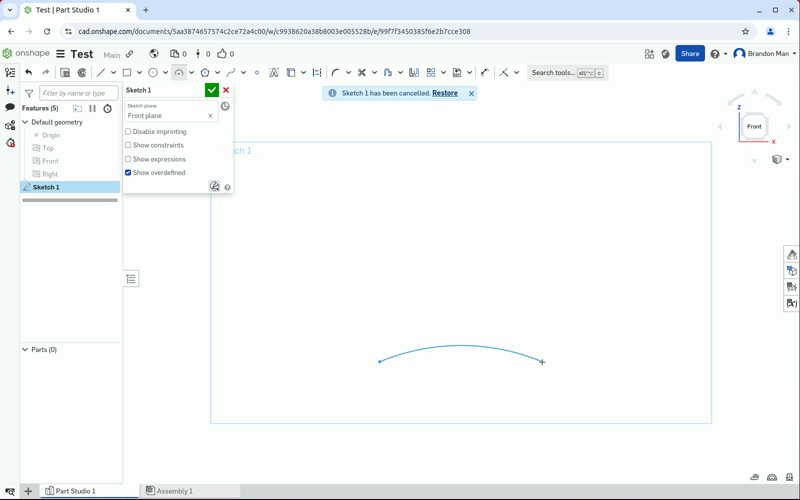
mouse_move(461, 395)
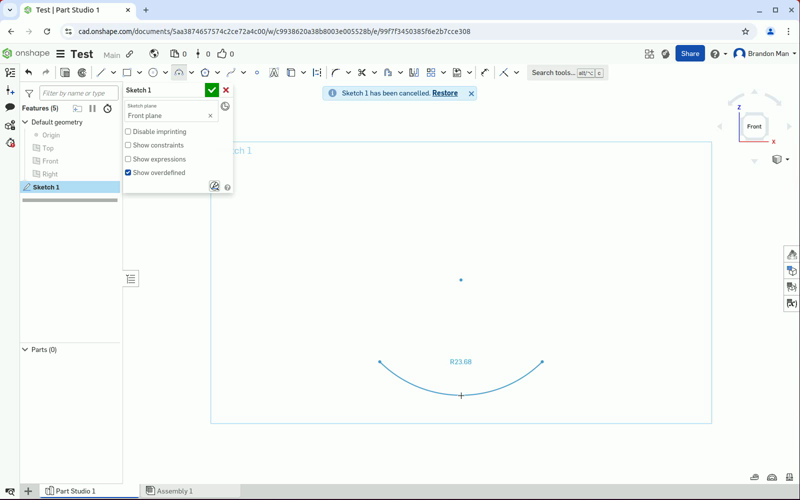
click(461, 395)
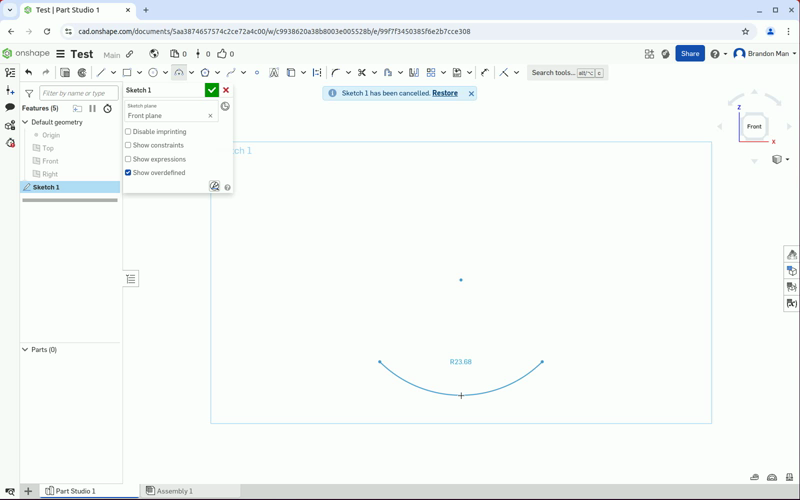
key_up(shift)
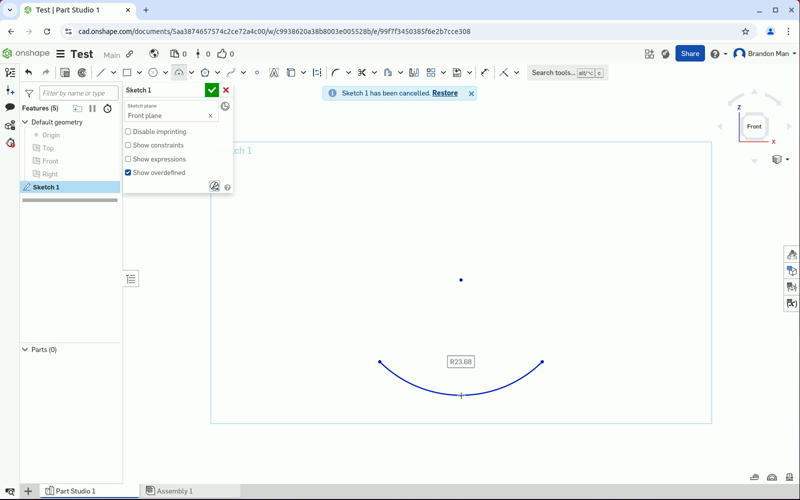
key(esc)
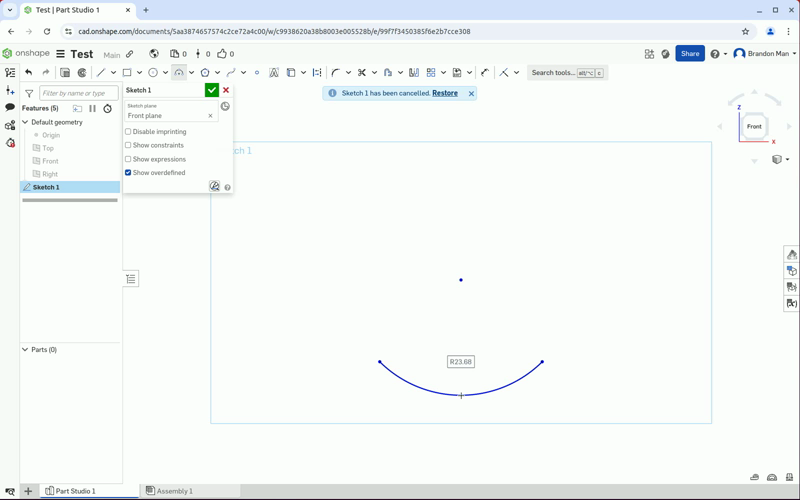
key(l)
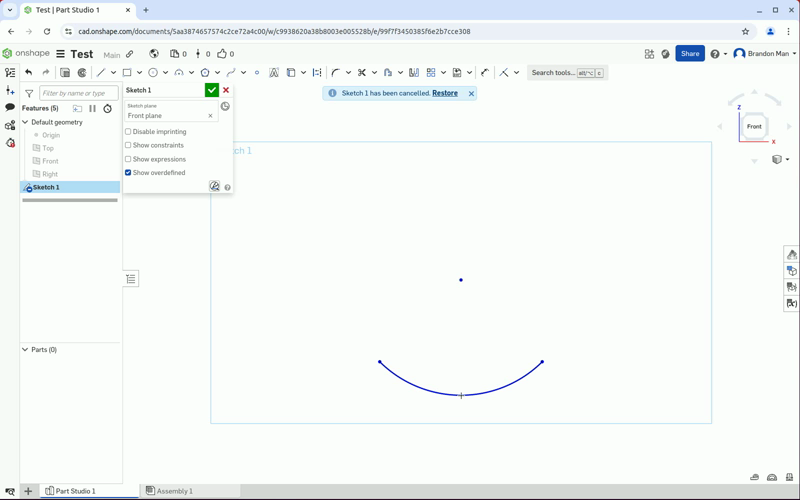
mouse_move(542, 361)
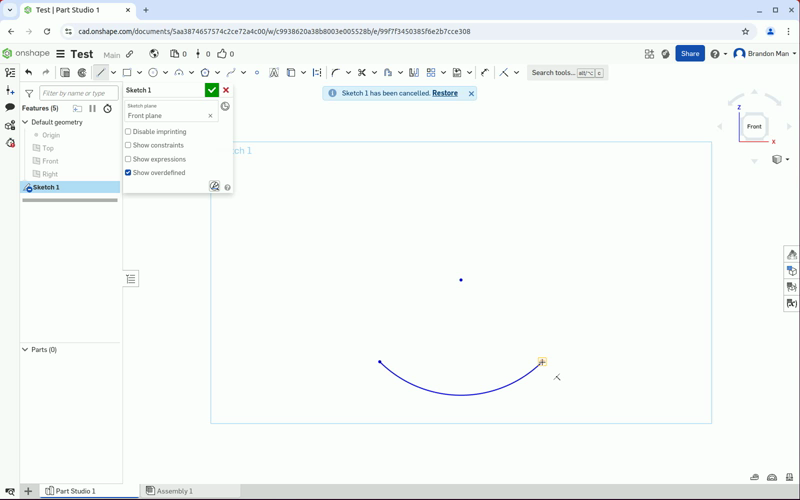
click(542, 361)
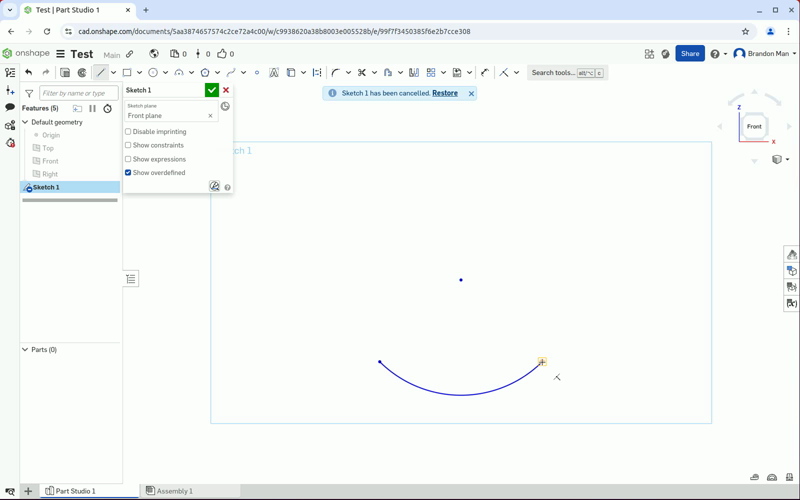
key_down(shift)
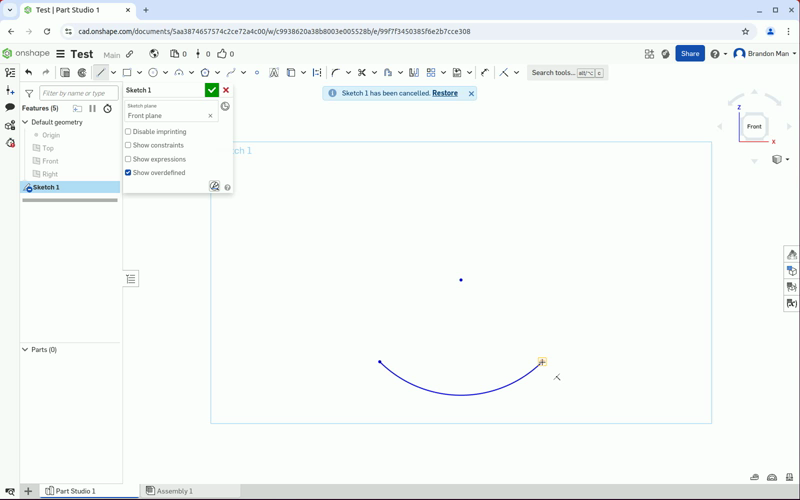
mouse_move(488, 175)
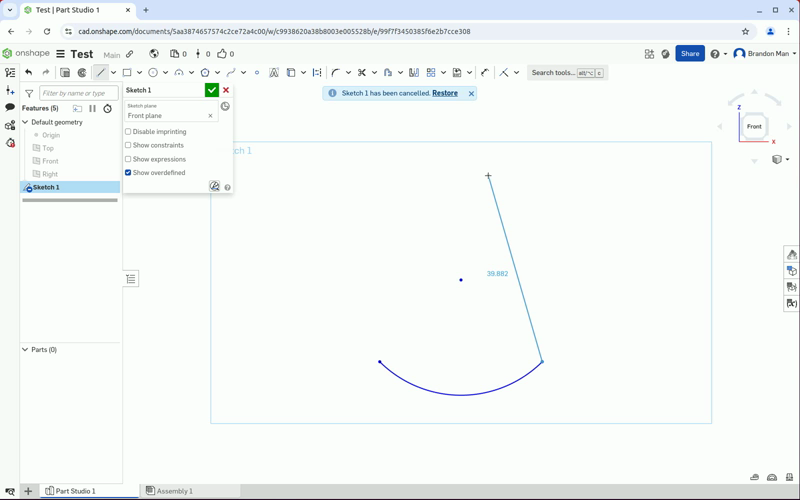
click(488, 175)
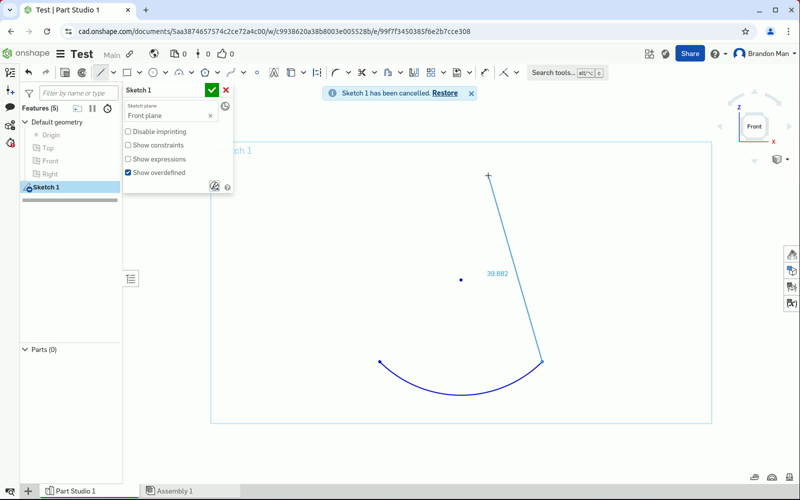
key_up(shift)
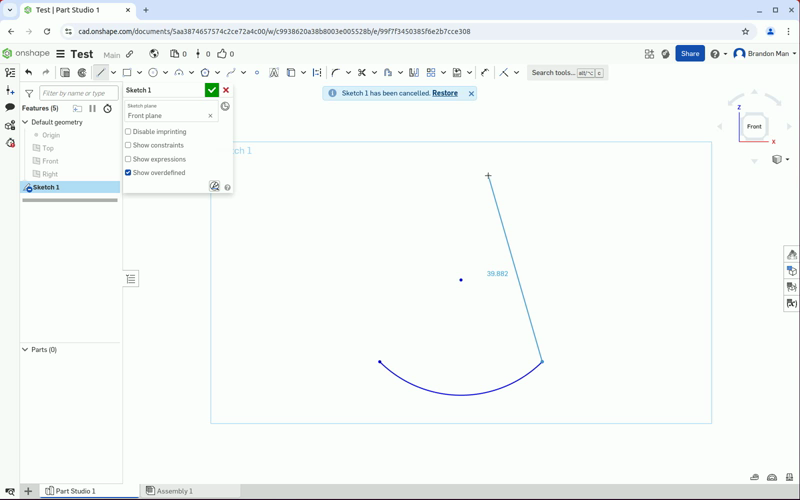
key(esc)
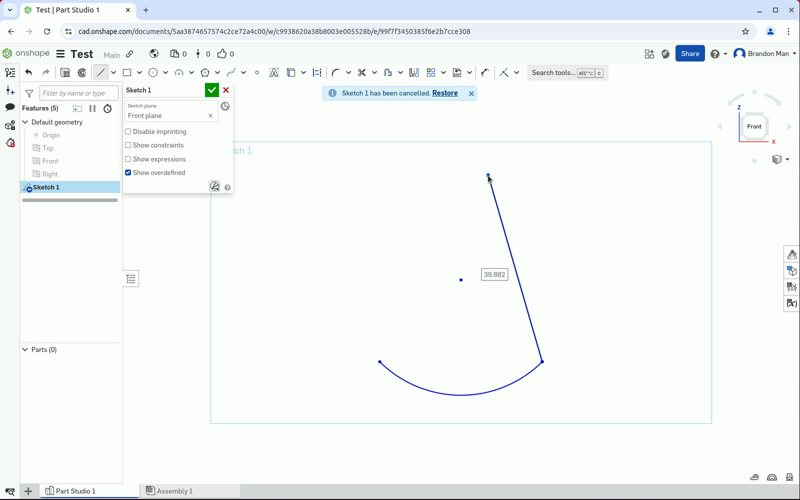
key(a)
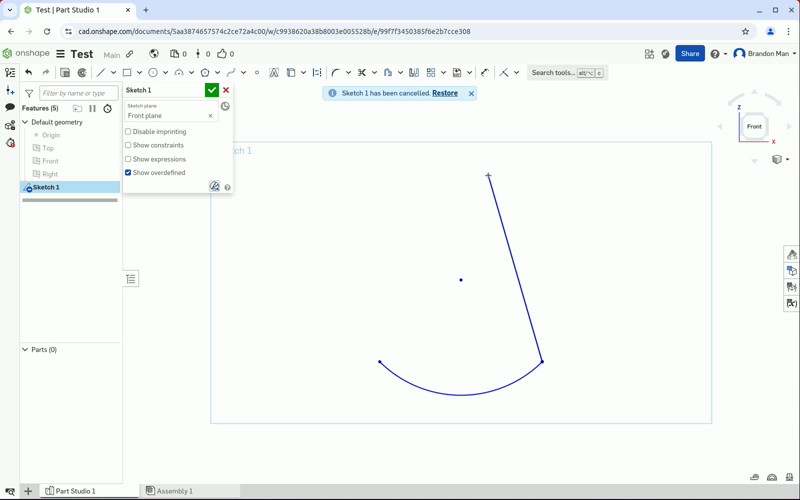
mouse_move(488, 175)
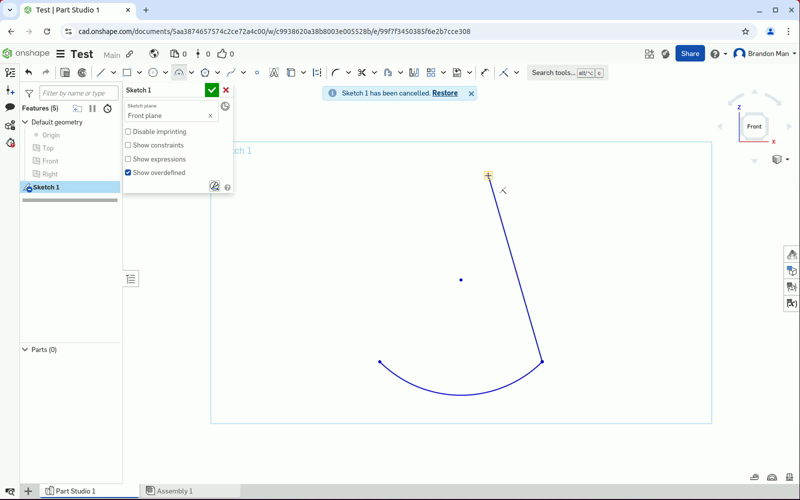
click(488, 175)
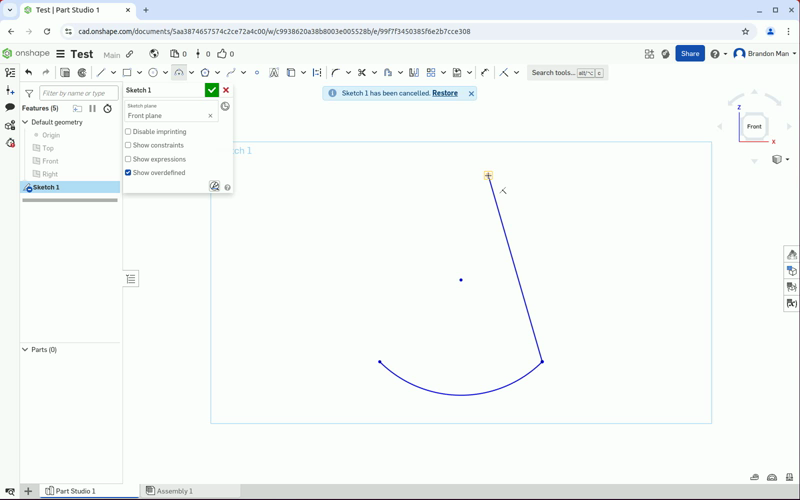
key_down(shift)
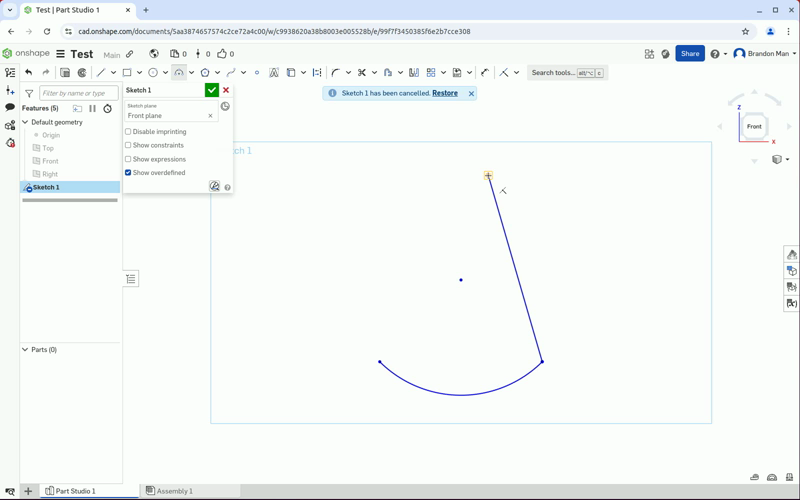
mouse_move(434, 175)
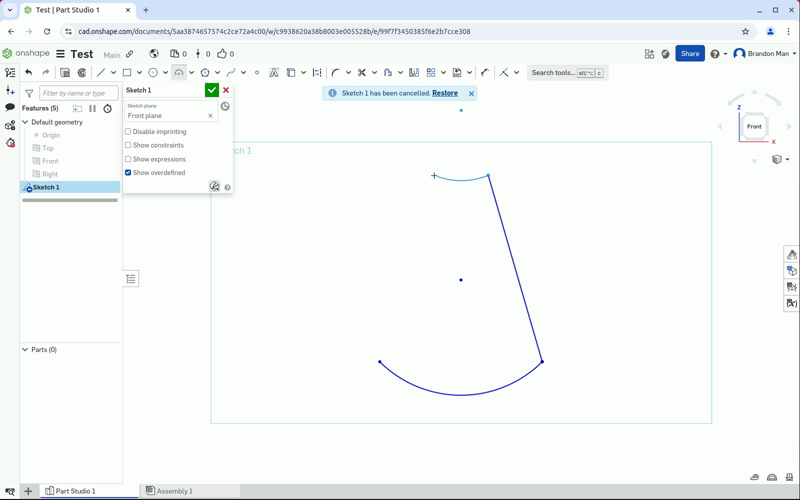
click(434, 175)
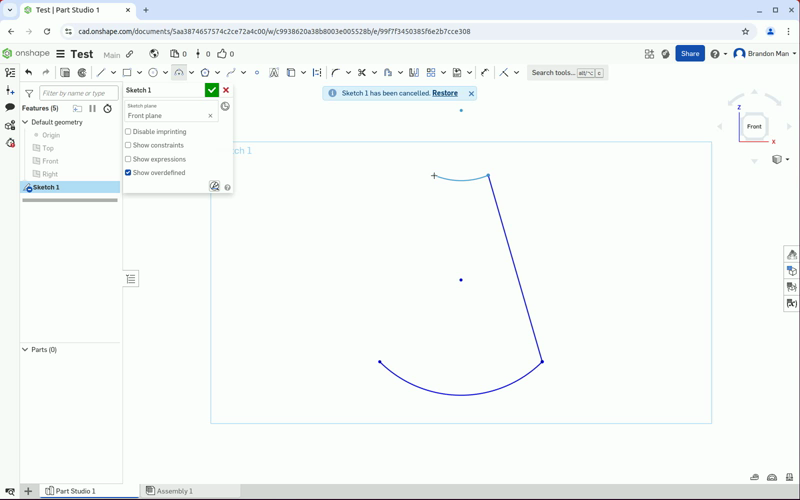
mouse_move(461, 171)
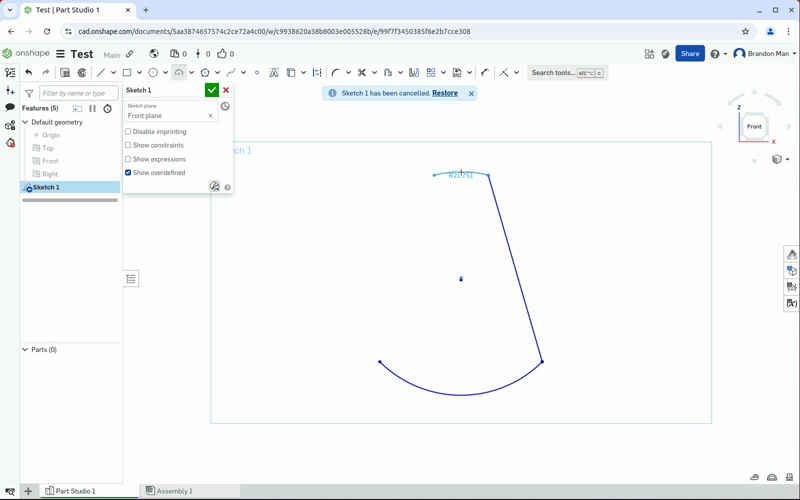
click(461, 171)
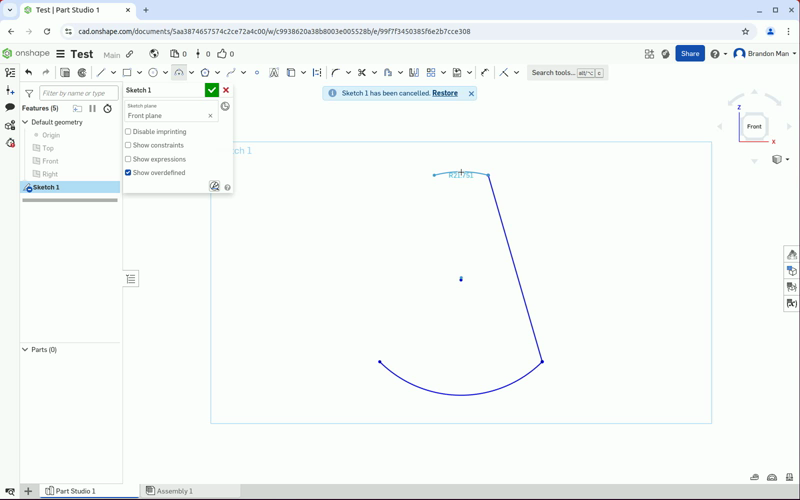
key_up(shift)
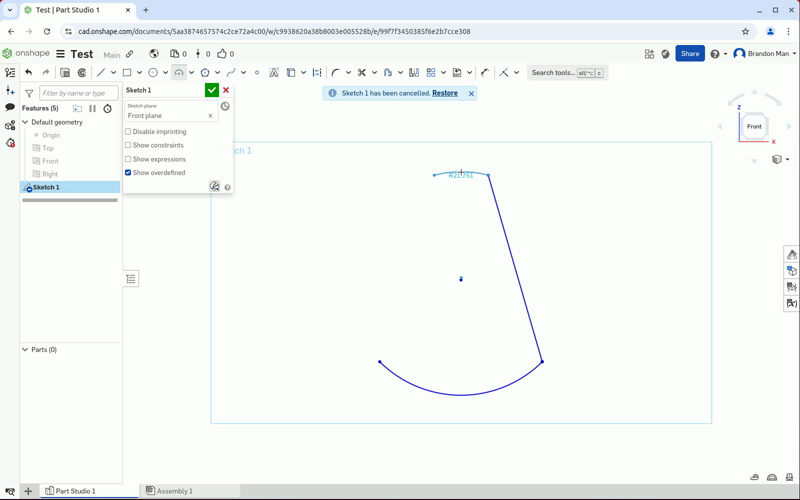
key(esc)
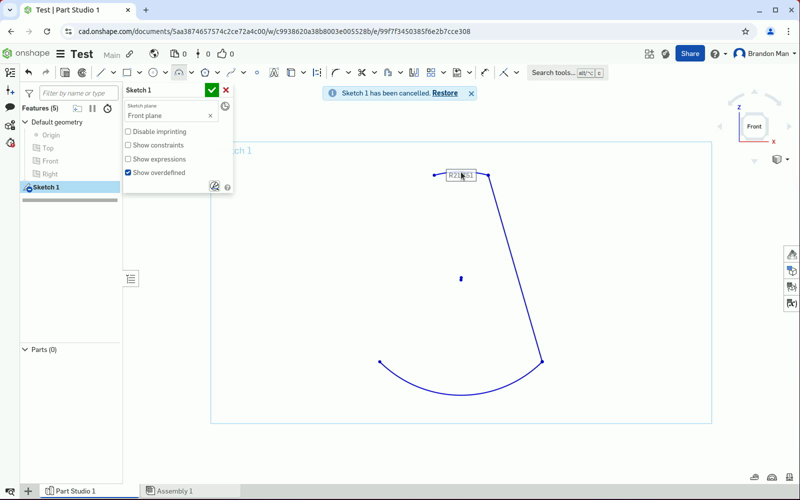
key(l)
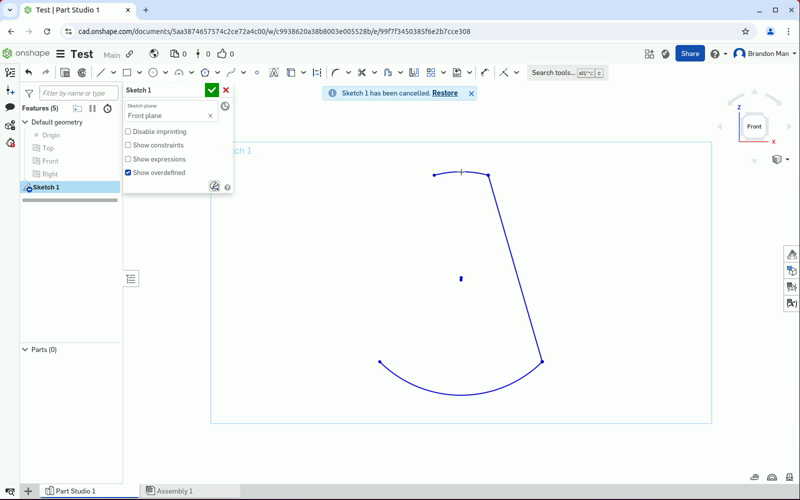
mouse_move(434, 175)
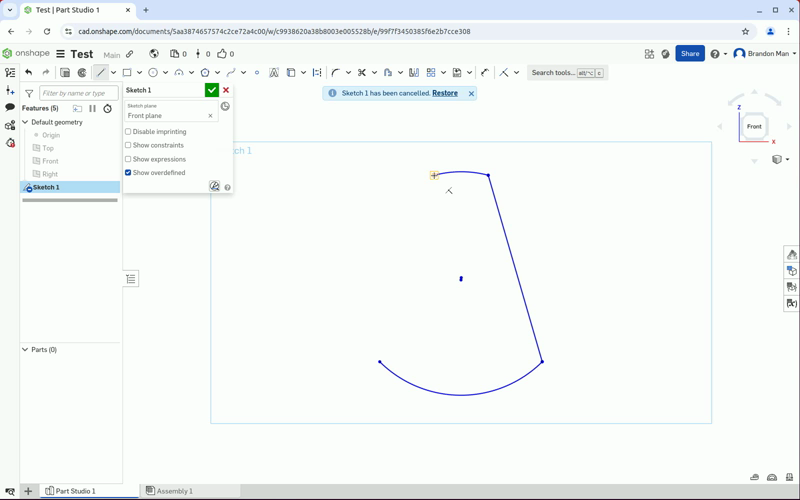
click(434, 175)
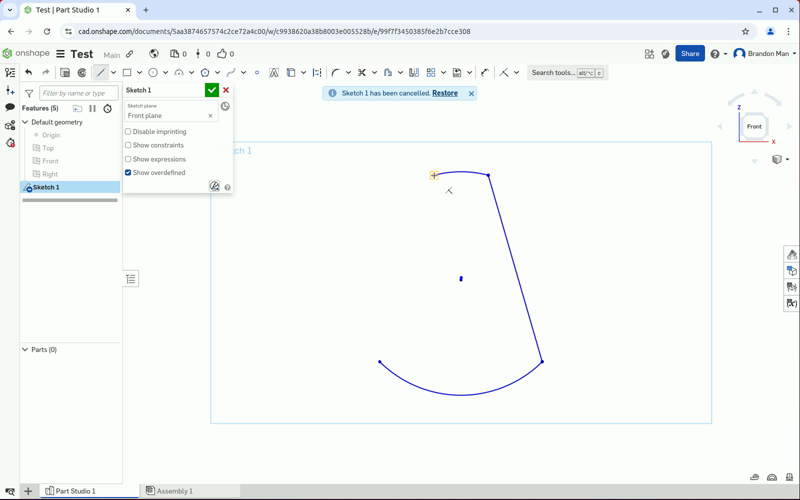
key_down(shift)
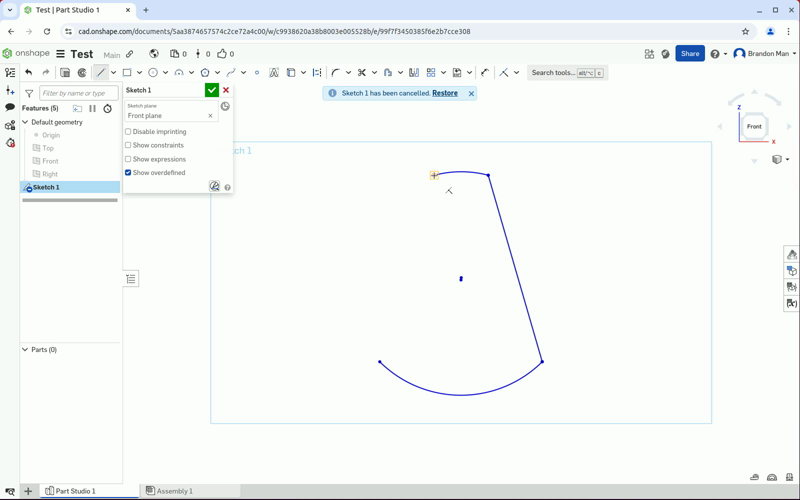
mouse_move(379, 361)
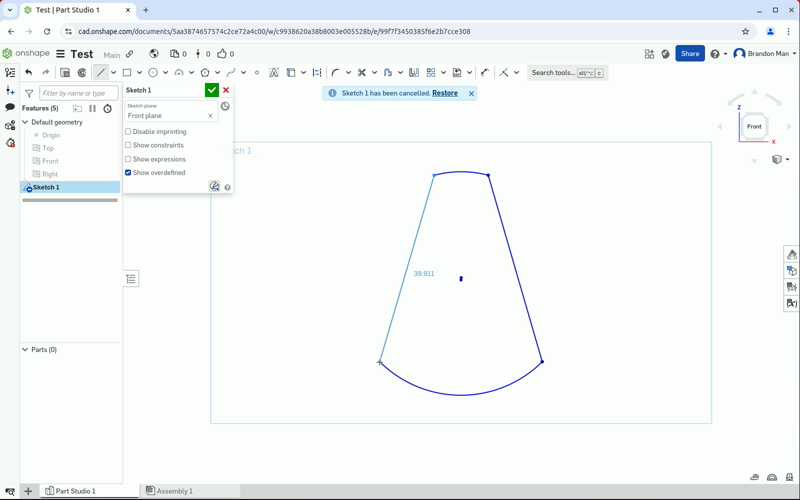
key_up(shift)
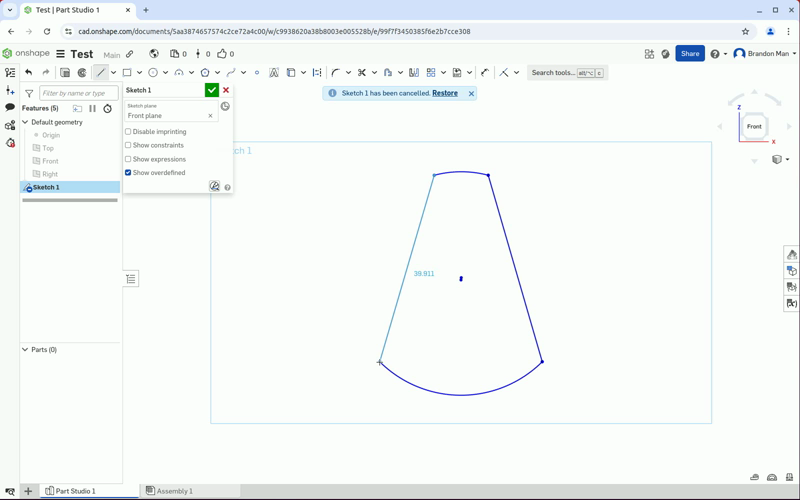
click(379, 361)
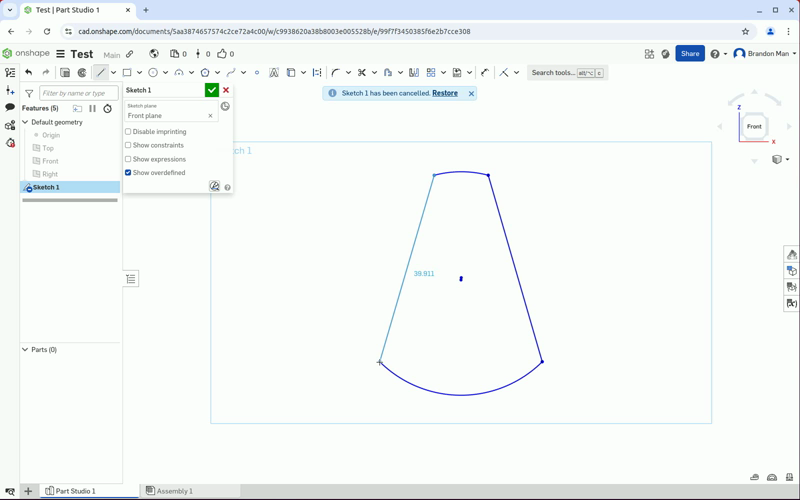
key(esc)
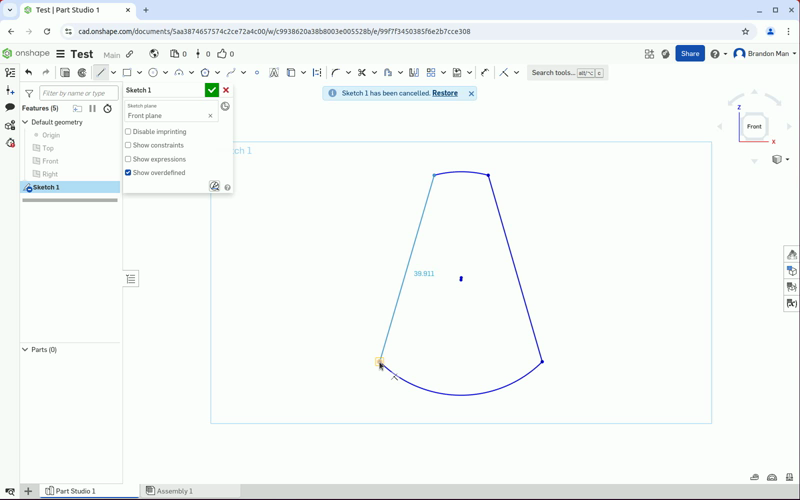
key(c)
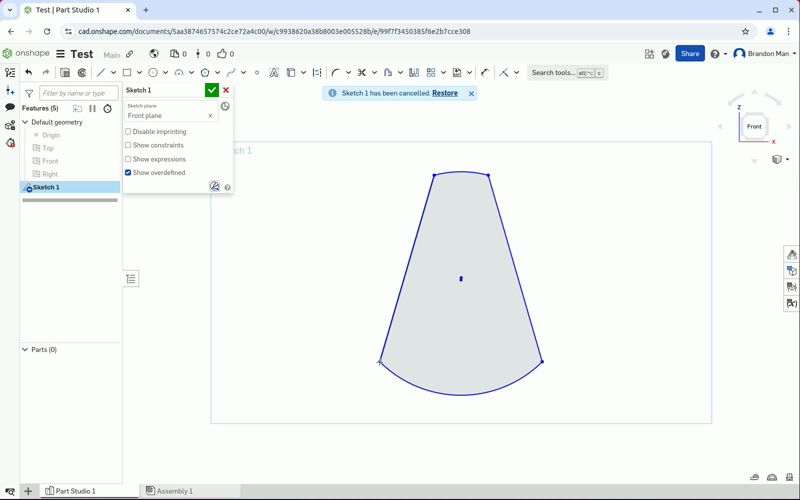
key_down(shift)
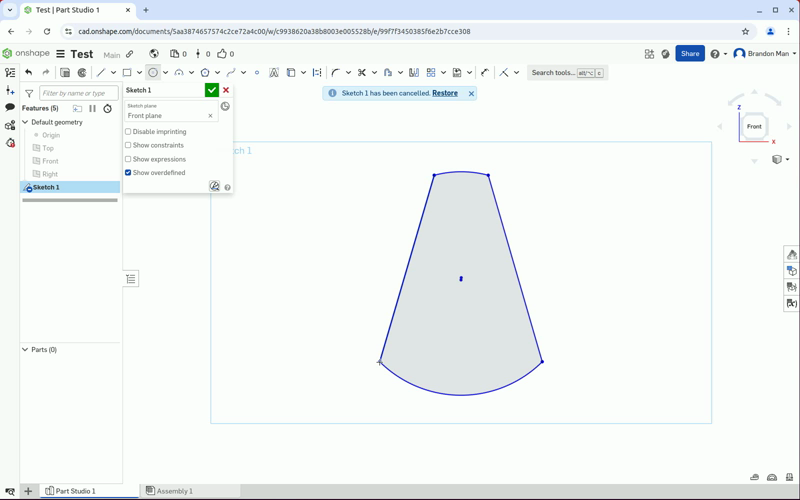
mouse_move(459, 283)
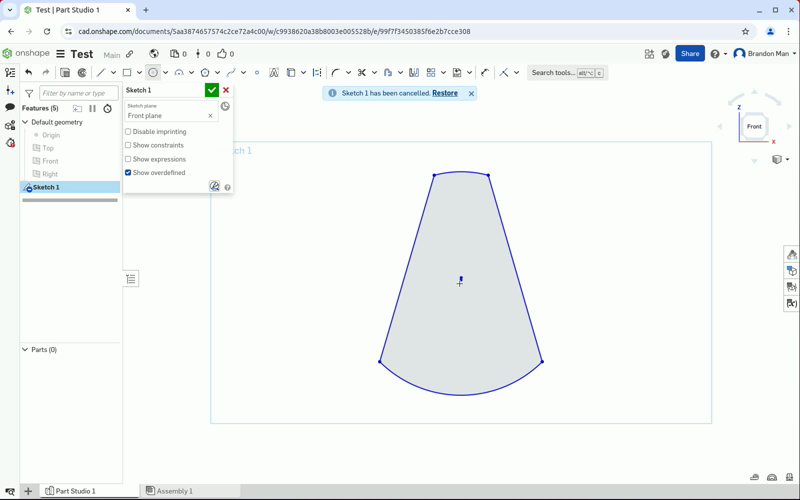
scroll(6)
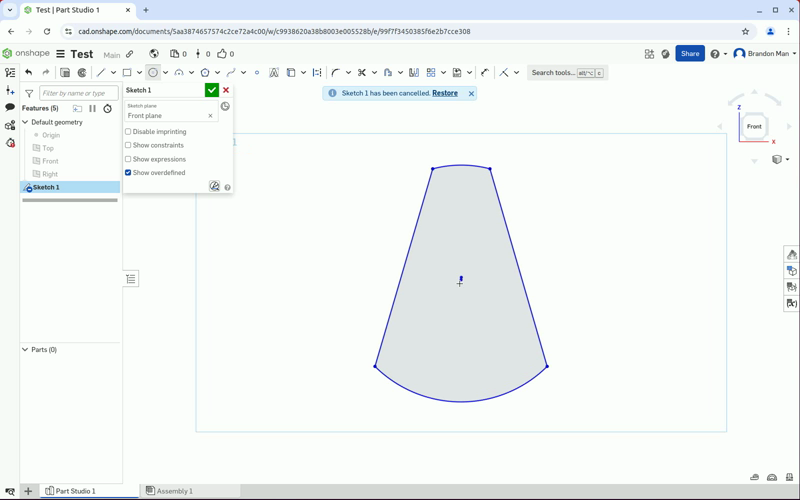
scroll(6)
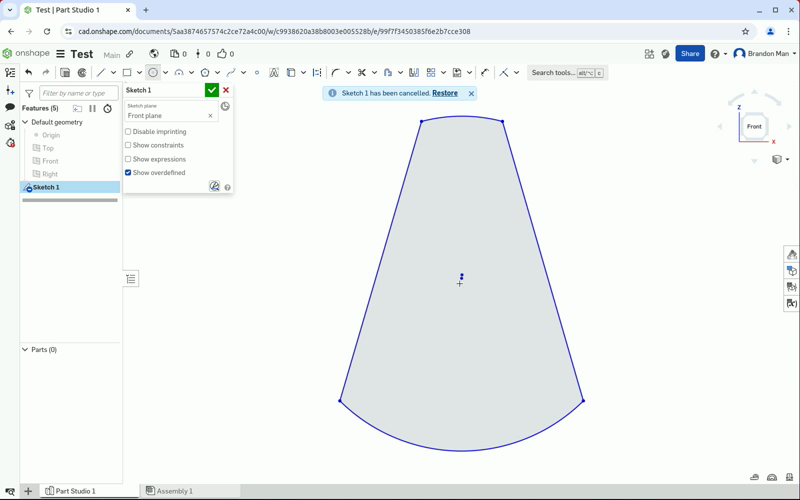
scroll(6)
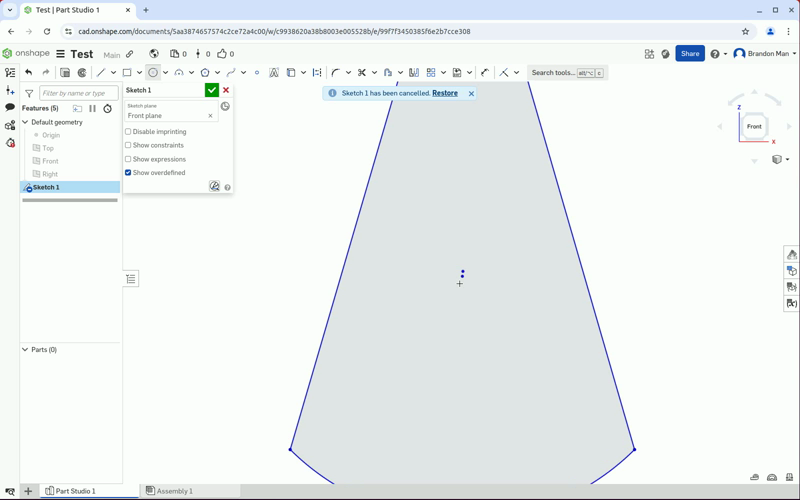
scroll(6)
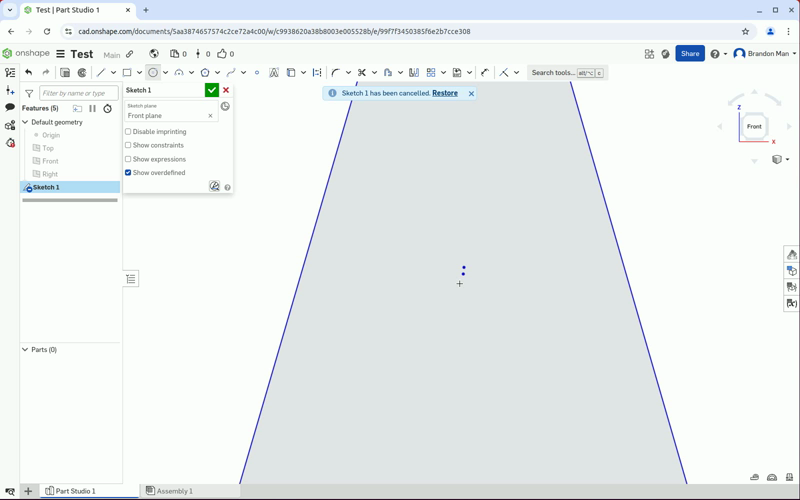
scroll(6)
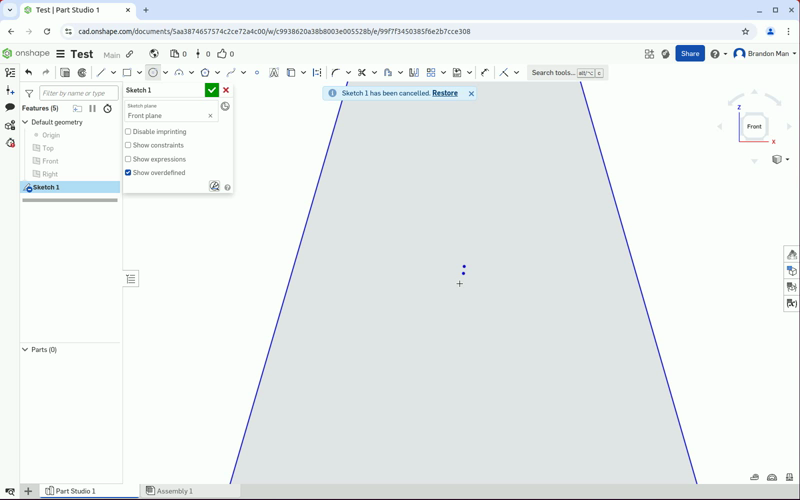
scroll(6)
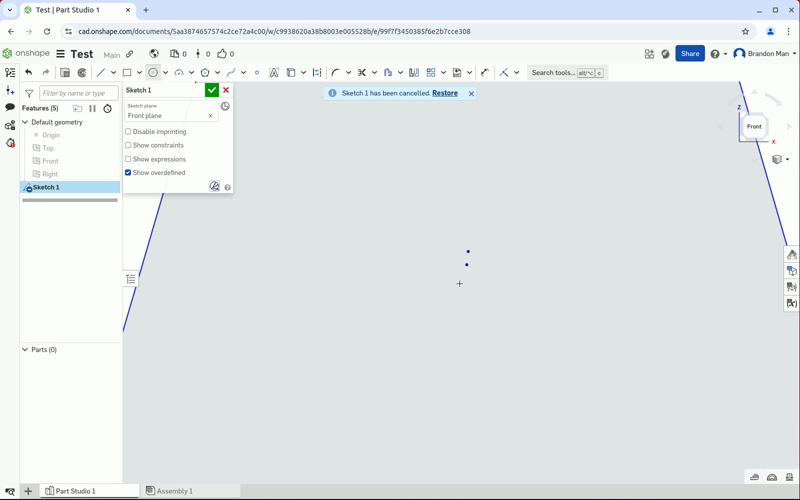
scroll(6)
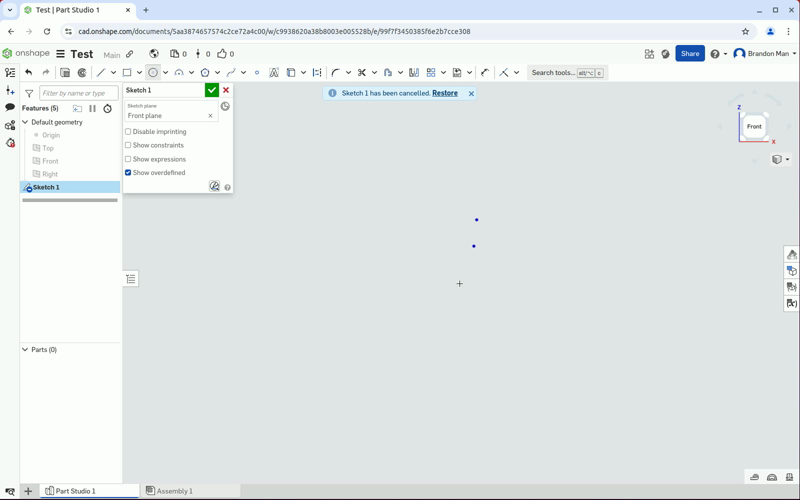
click(459, 283)
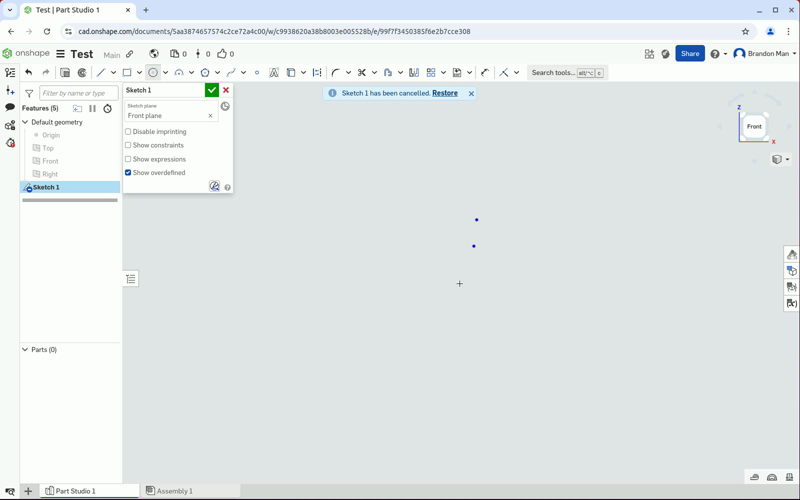
scroll(-6)
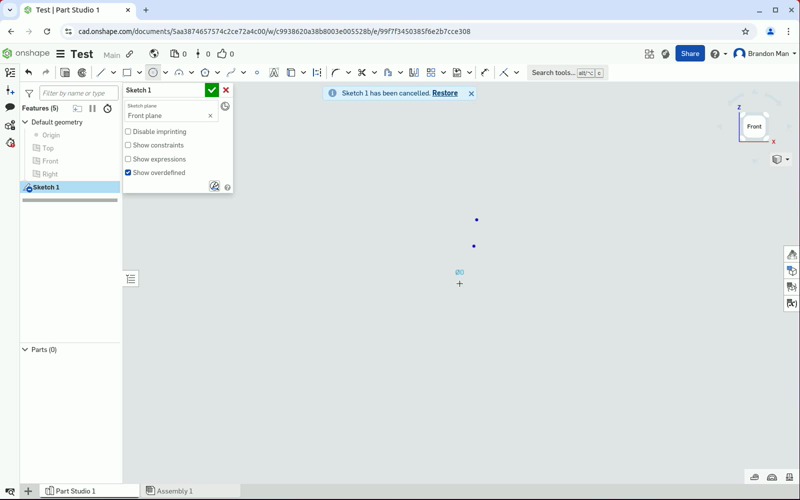
scroll(-6)
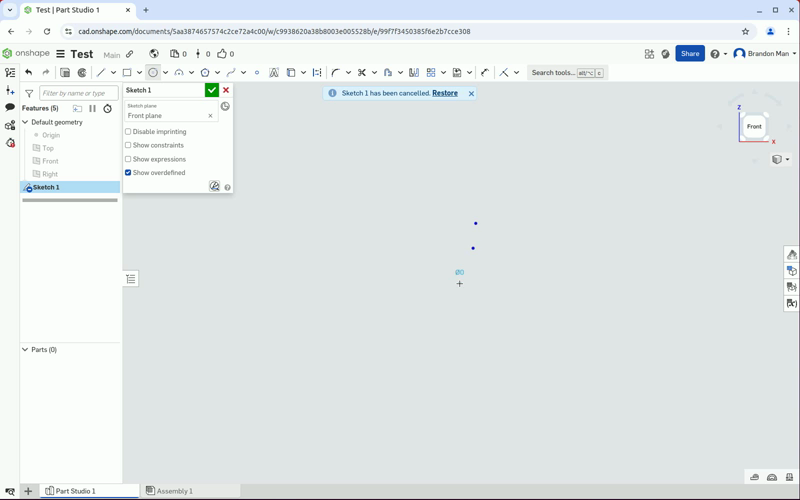
scroll(-6)
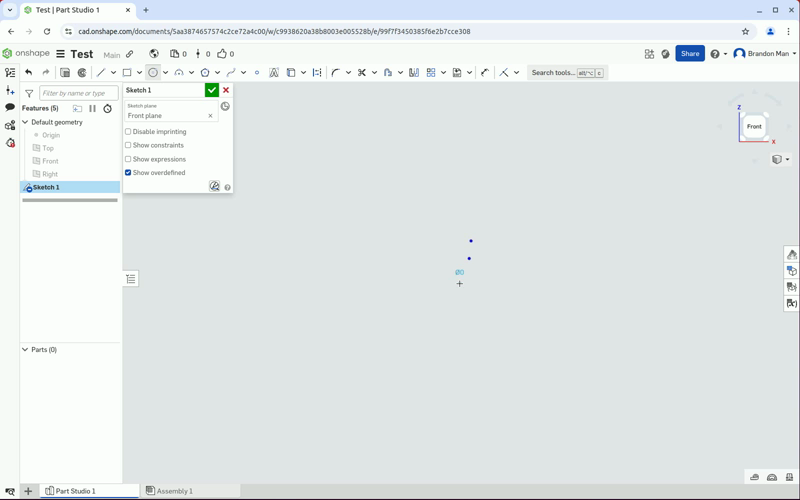
scroll(-6)
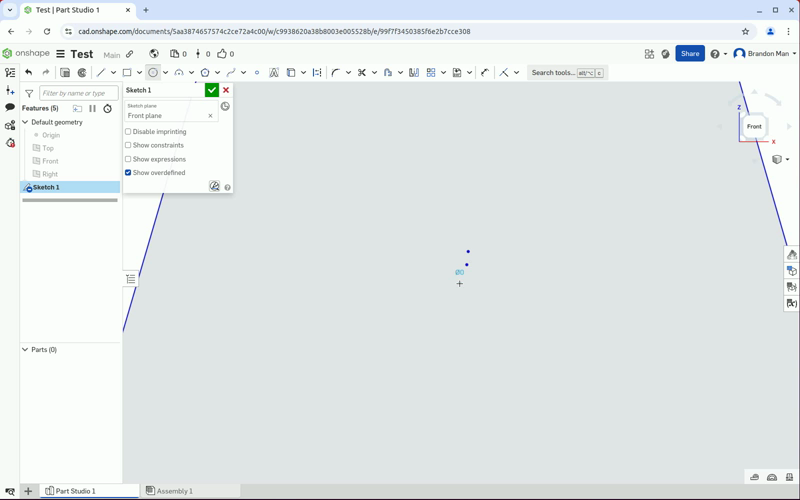
scroll(-6)
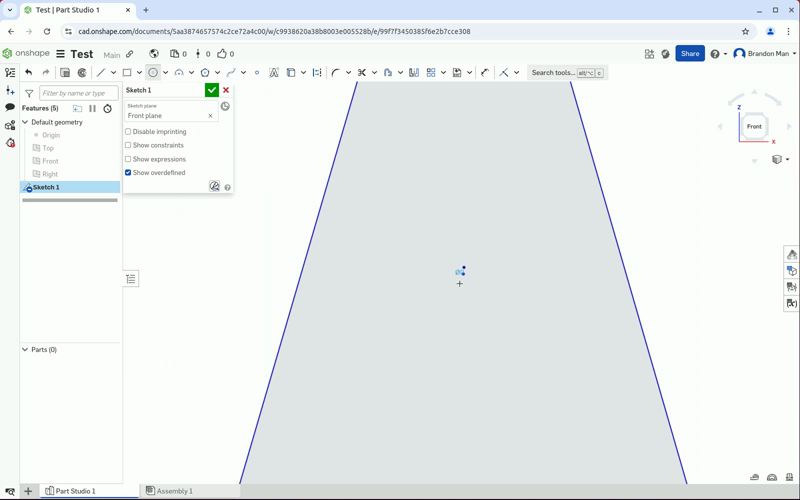
scroll(-6)
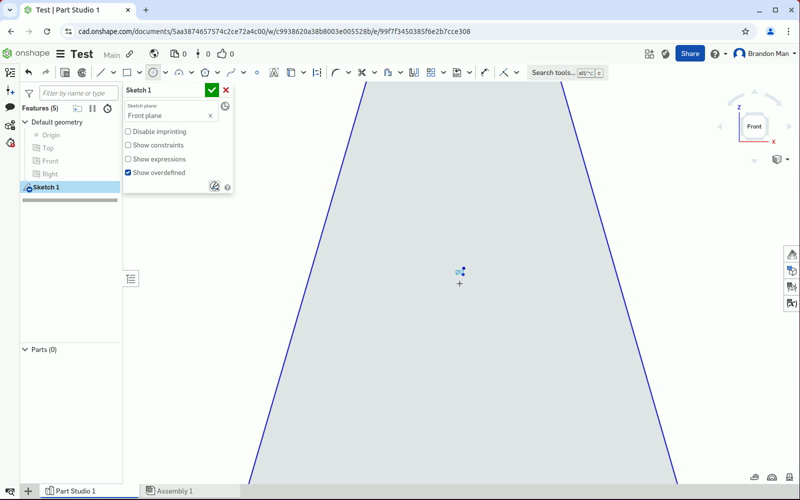
scroll(-6)
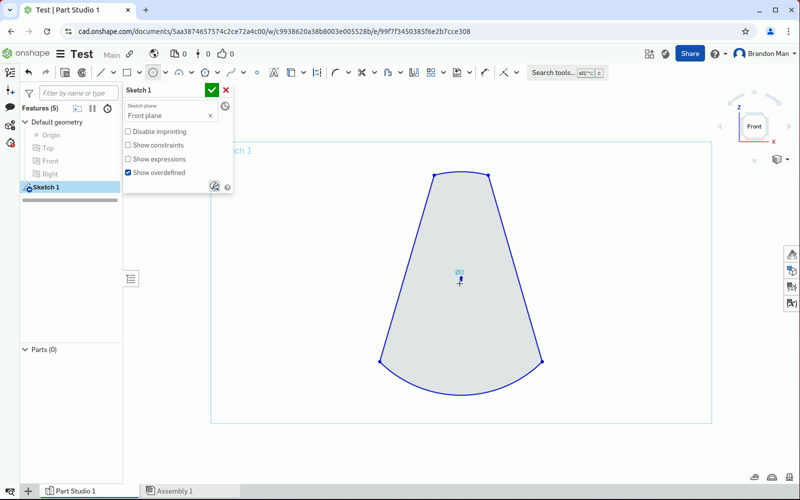
key_up(shift)
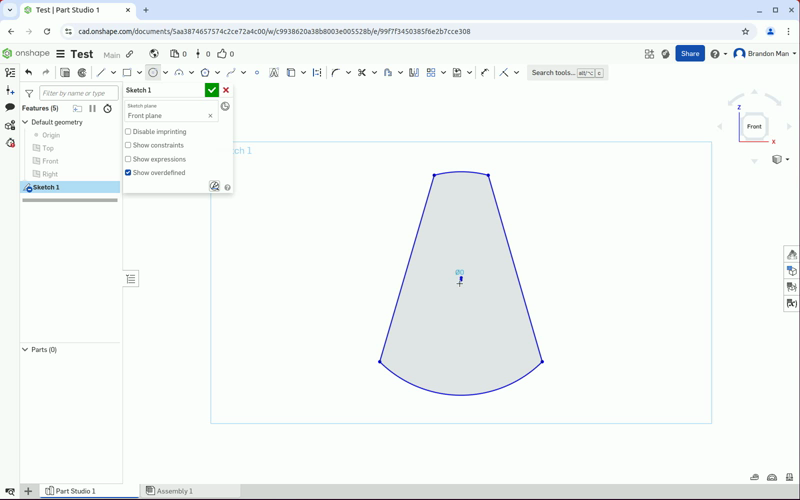
mouse_move(499, 283)
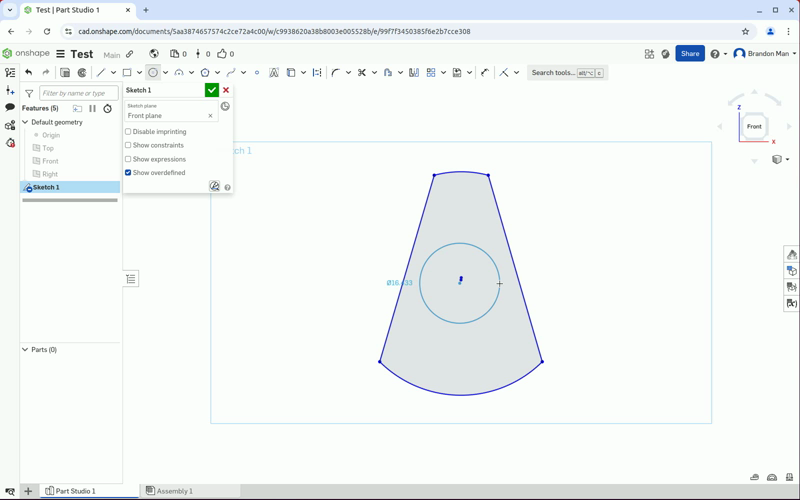
click(499, 283)
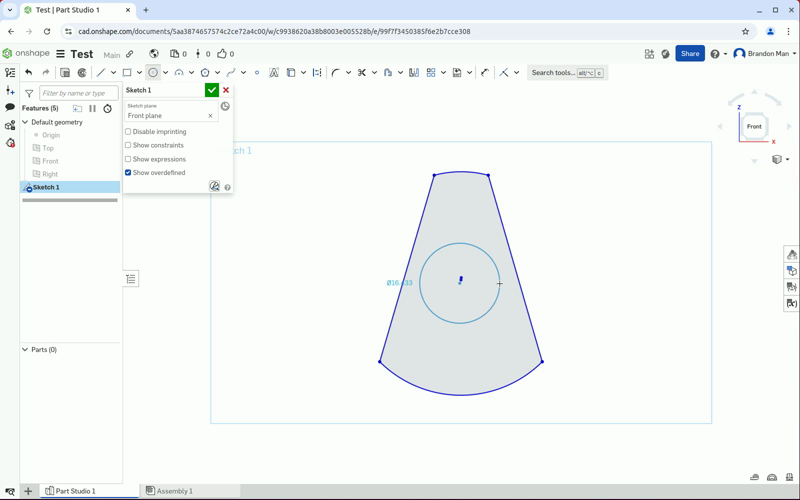
key(esc)
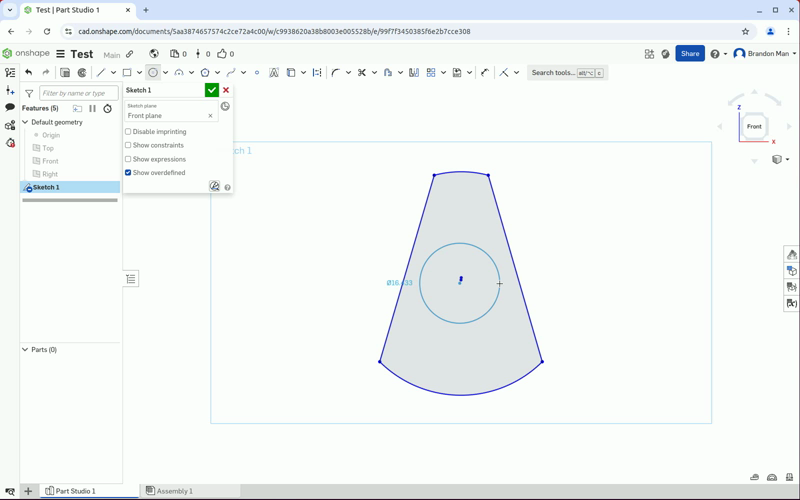
key(c)
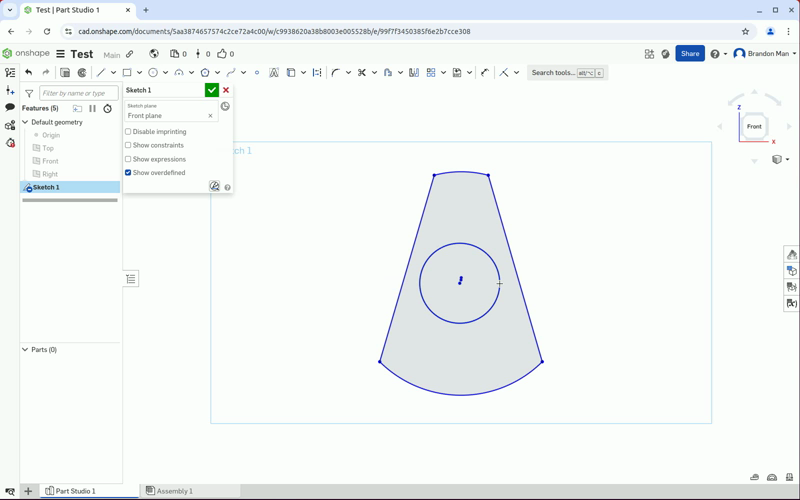
key_down(shift)
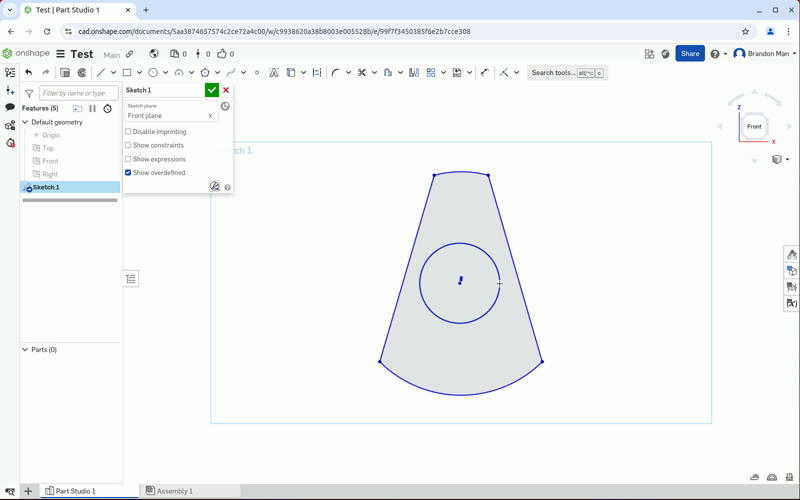
mouse_move(459, 203)
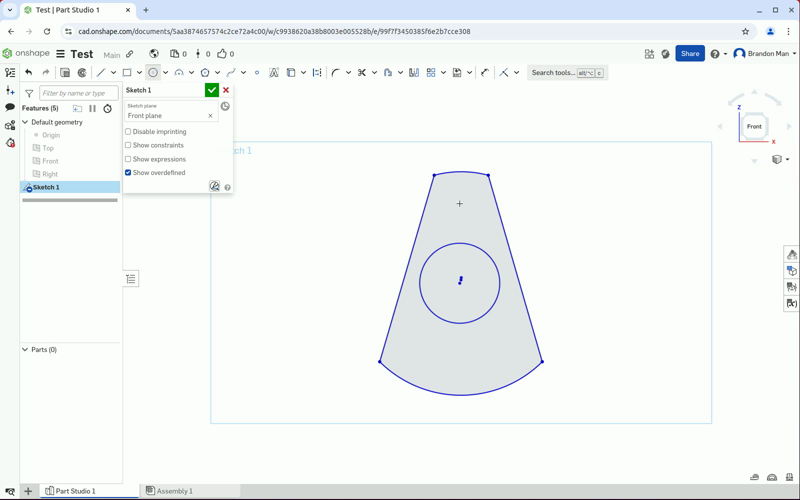
click(459, 203)
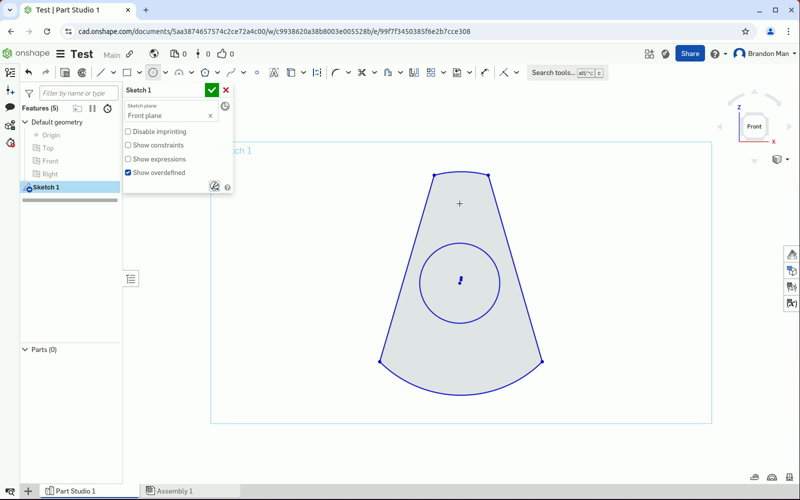
key_up(shift)
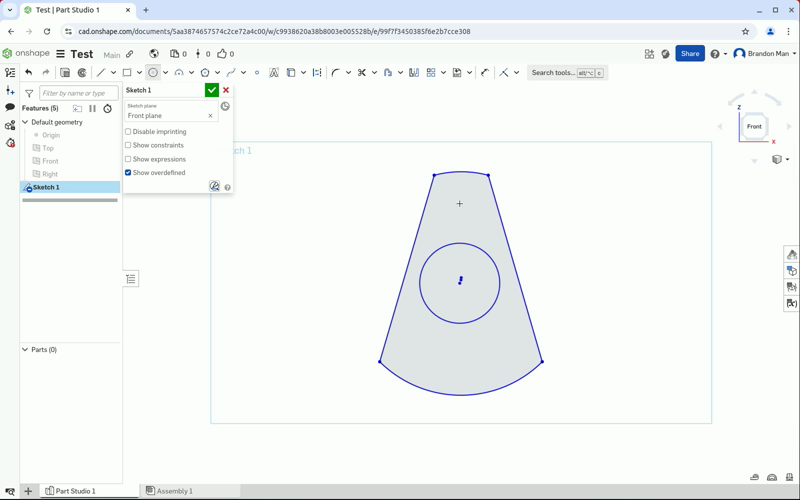
mouse_move(469, 203)
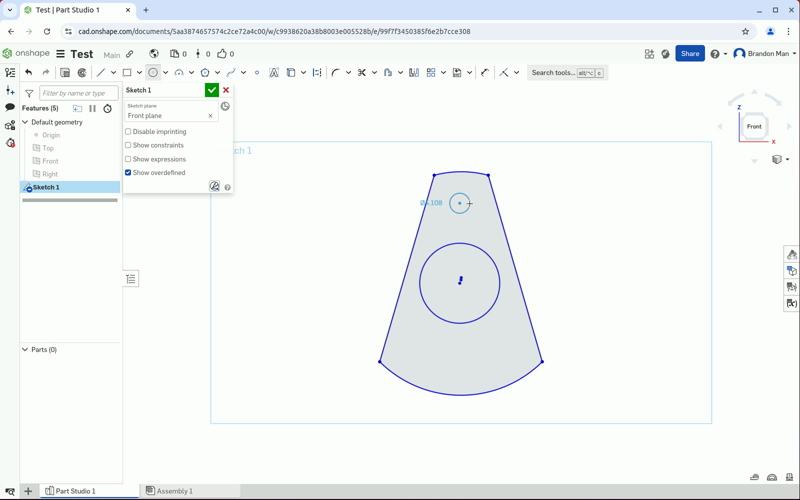
click(469, 203)
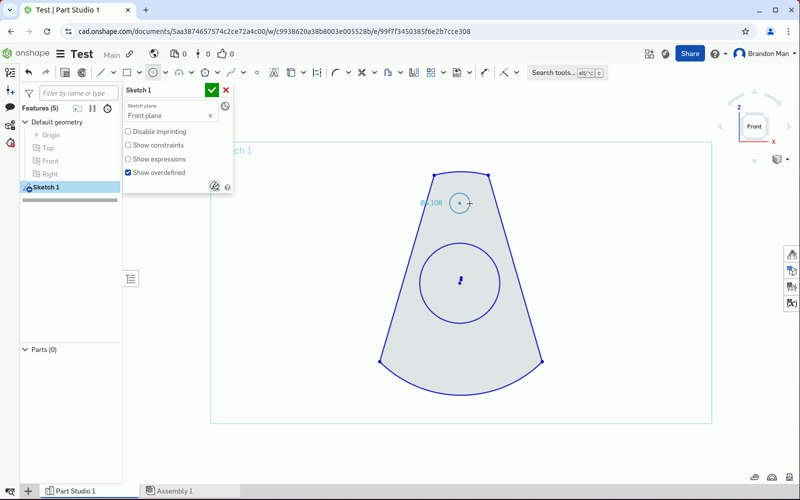
key(esc)
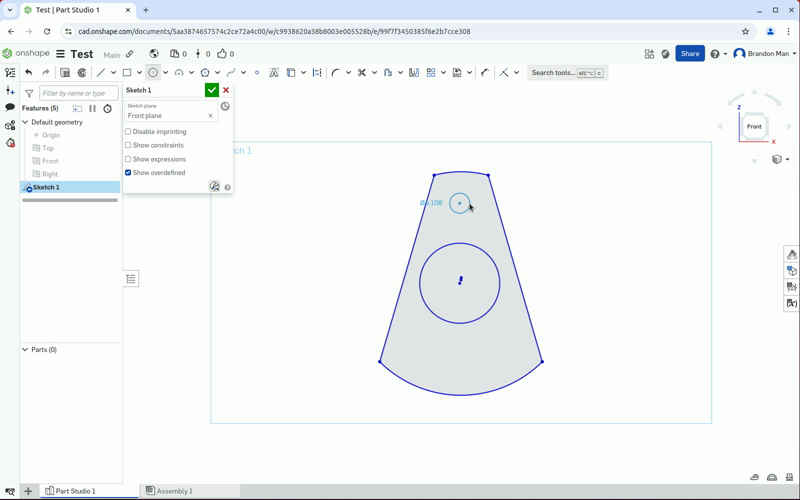
mouse_move(456, 355)
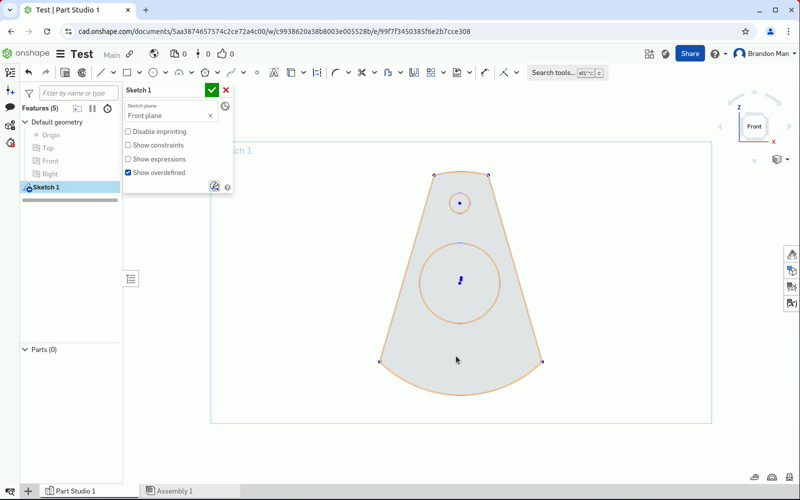
click(456, 355)
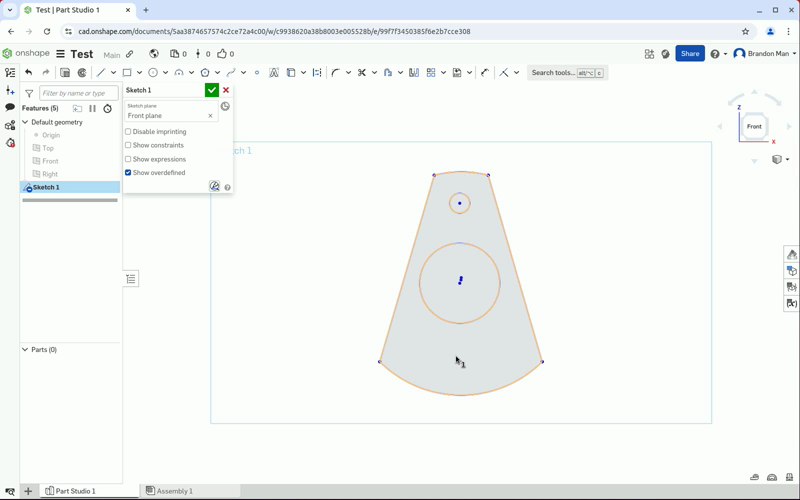
mouse_move(73, 352)
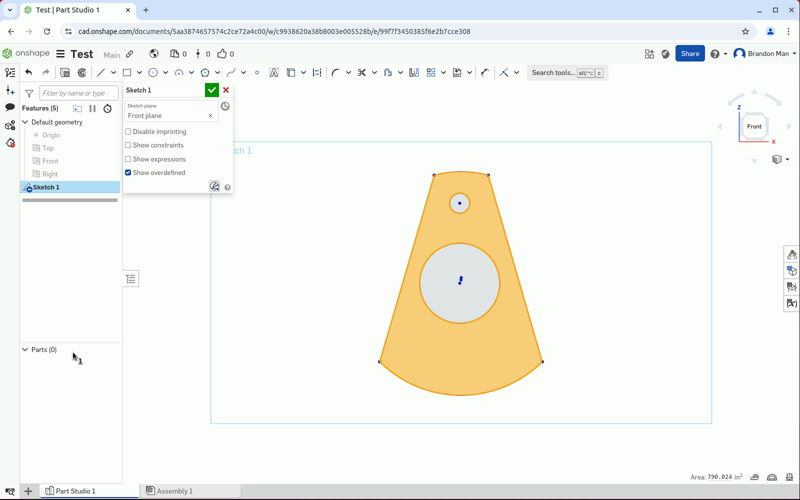
key(shift+y)
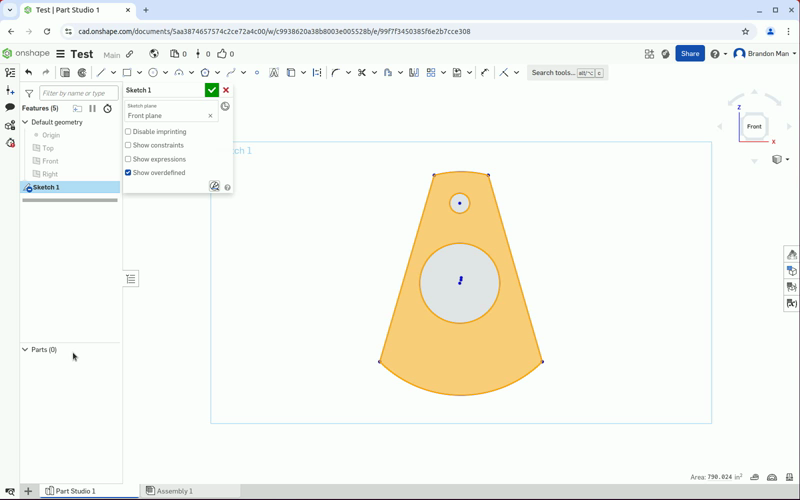
key(shift+e)
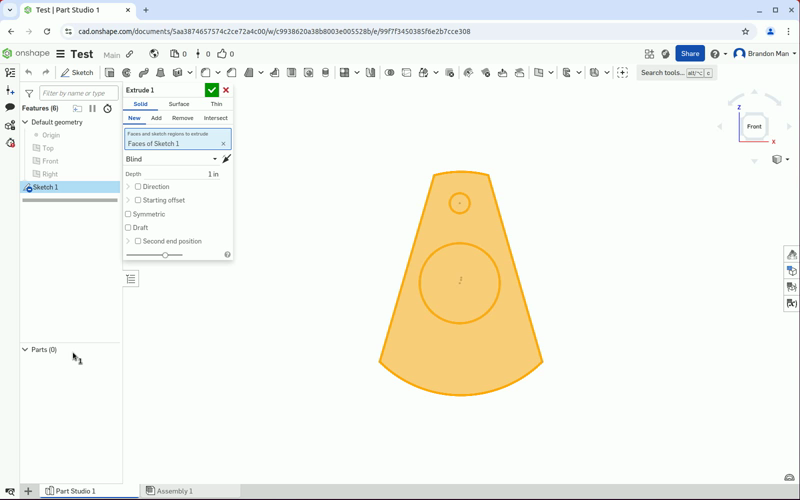
mouse_move(143, 106)
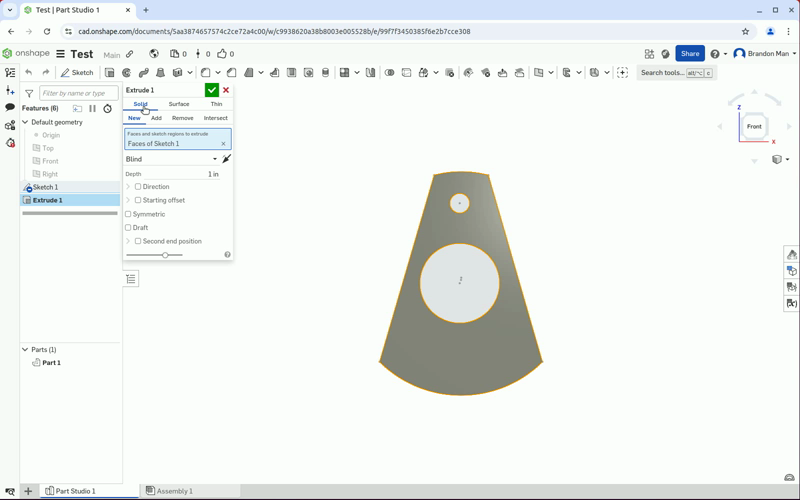
click(143, 106)
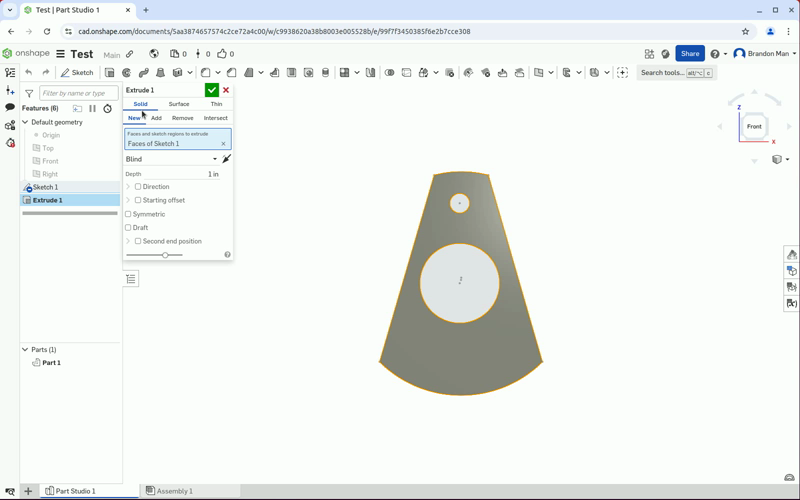
mouse_move(137, 120)
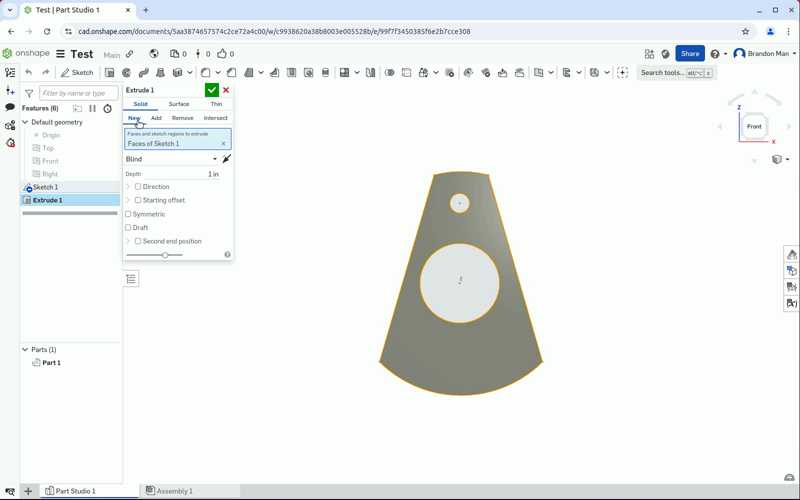
click(137, 120)
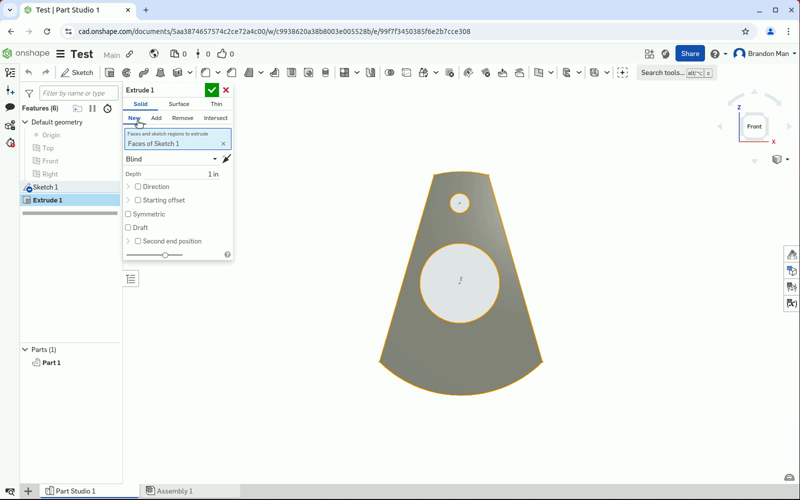
key(tab, 4)
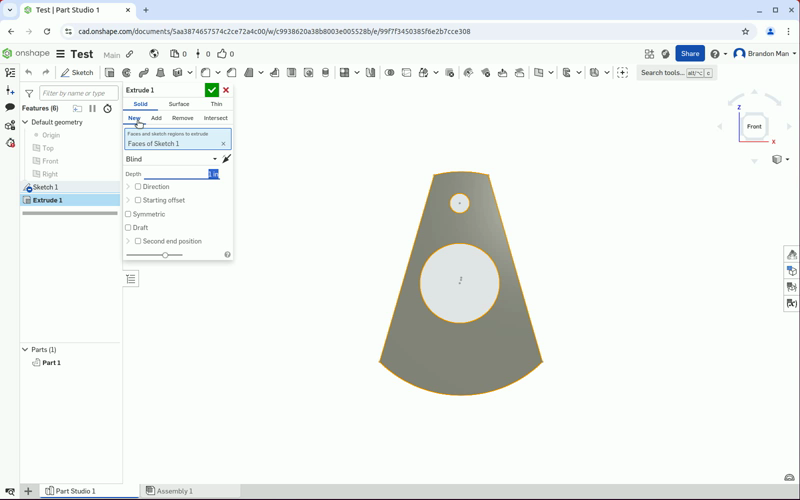
text(5.536)
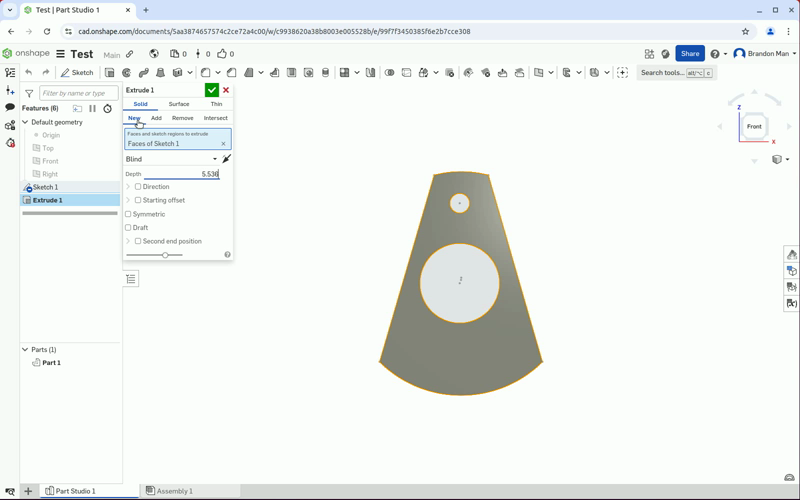
key(enter)
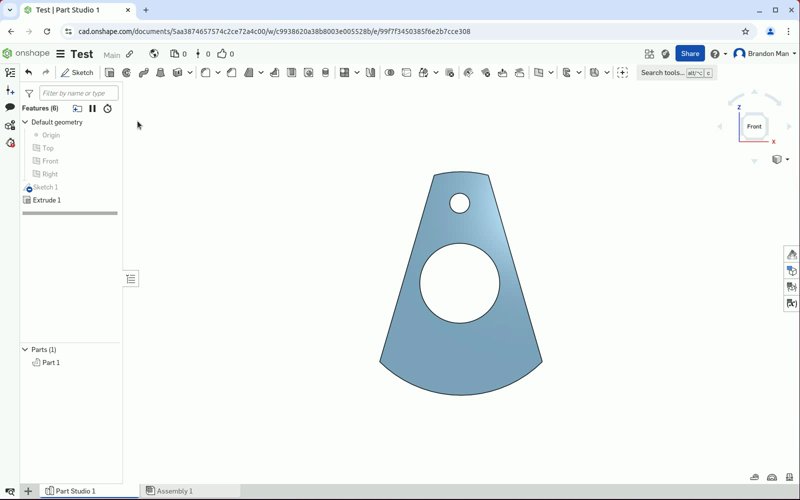
key(shift+h)
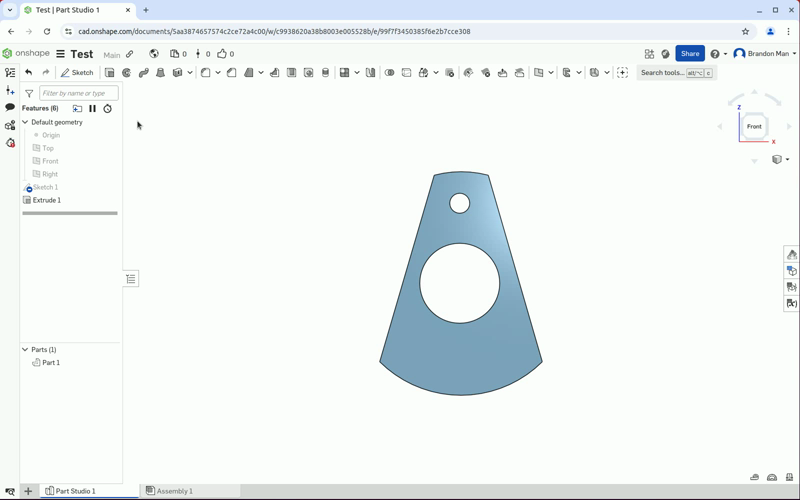
key(shift+h)
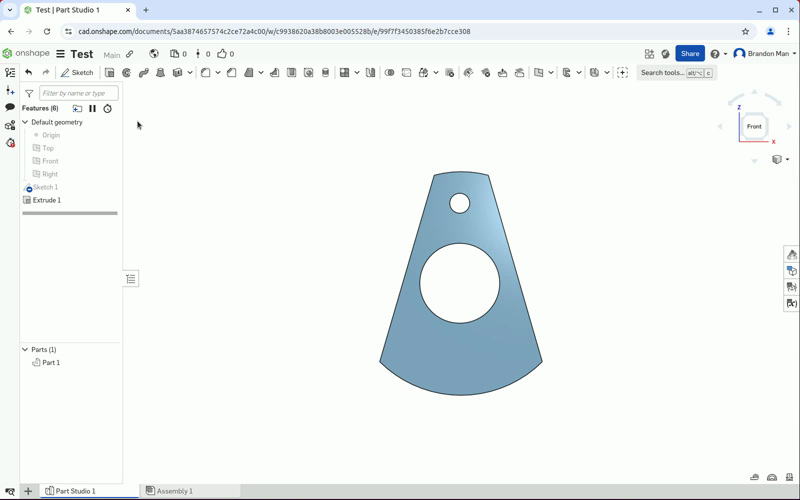
mouse_move(73, 189)
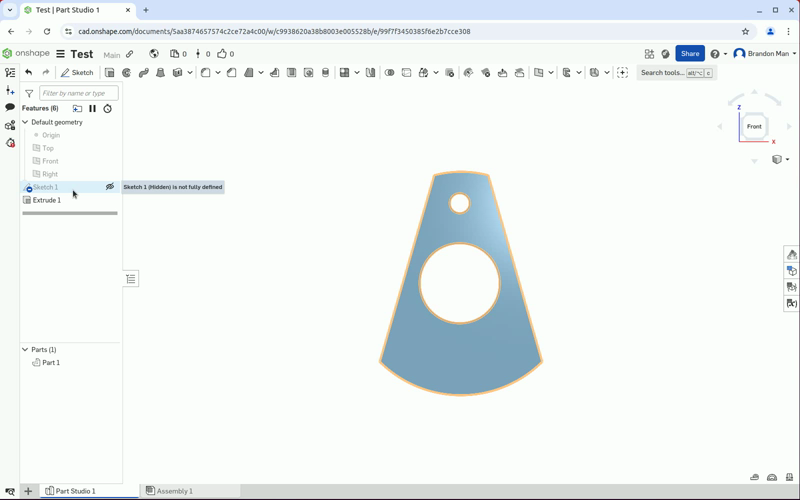
click(73, 189)
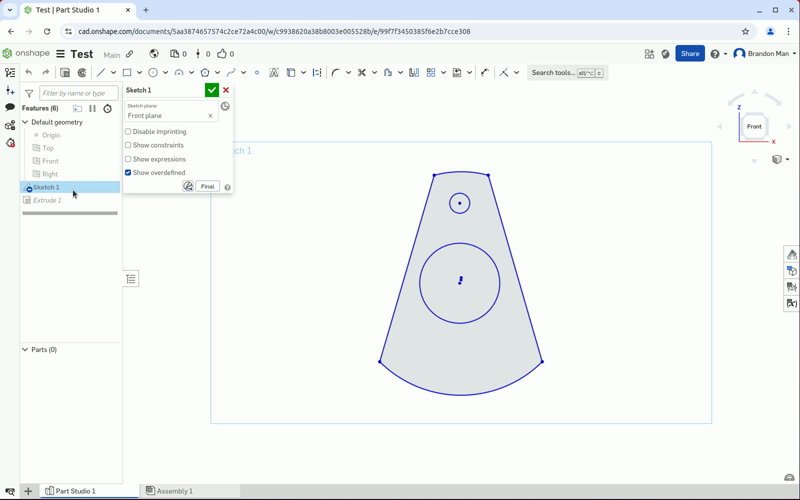
mouse_move(229, 92)
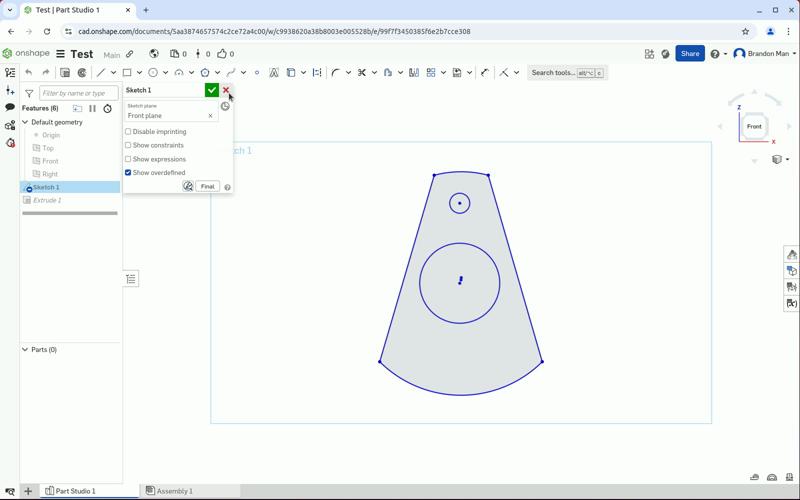
click(229, 92)
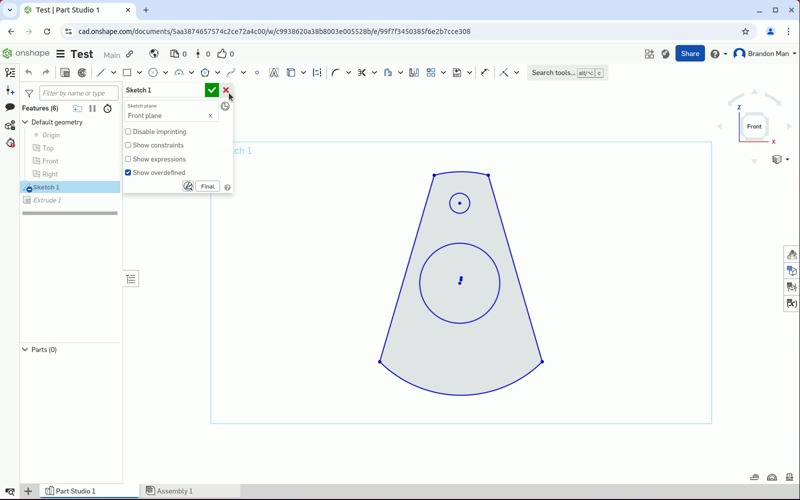
key(shift+s)
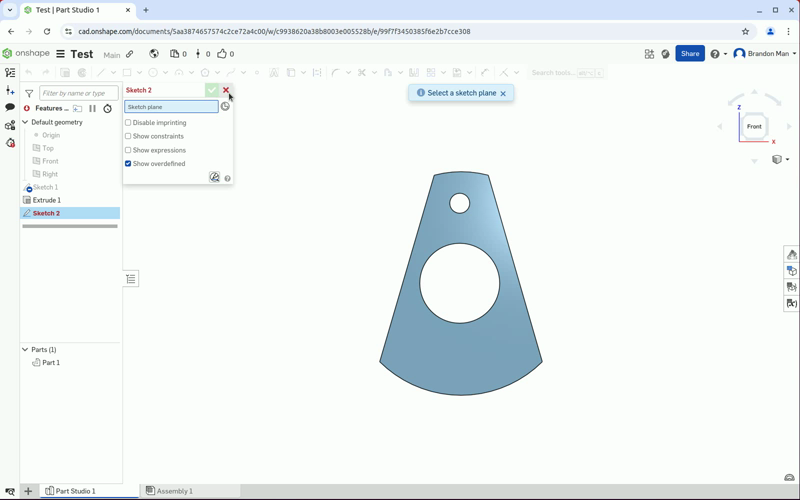
mouse_move(73, 163)
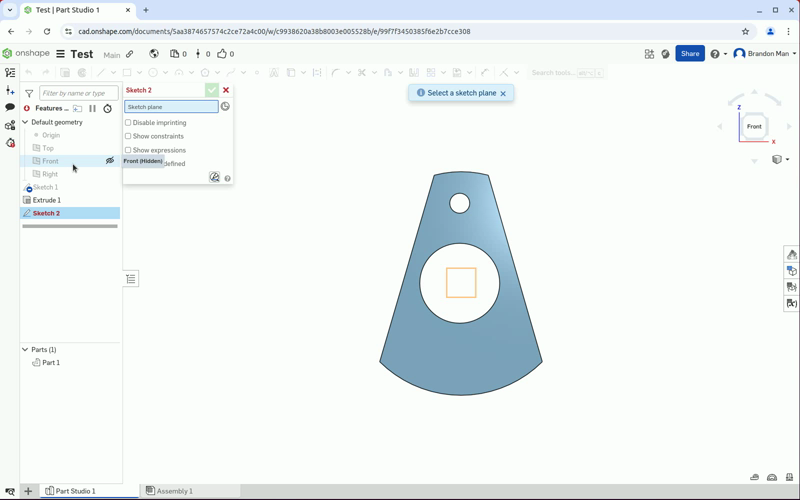
click(73, 163)
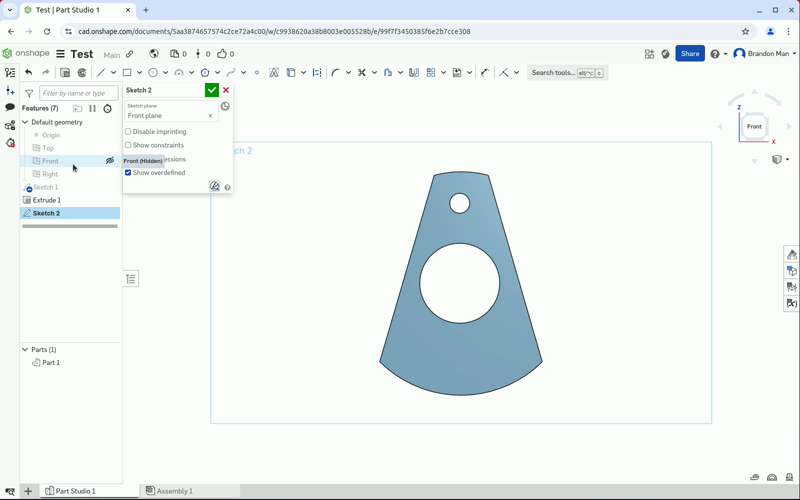
mouse_move(73, 352)
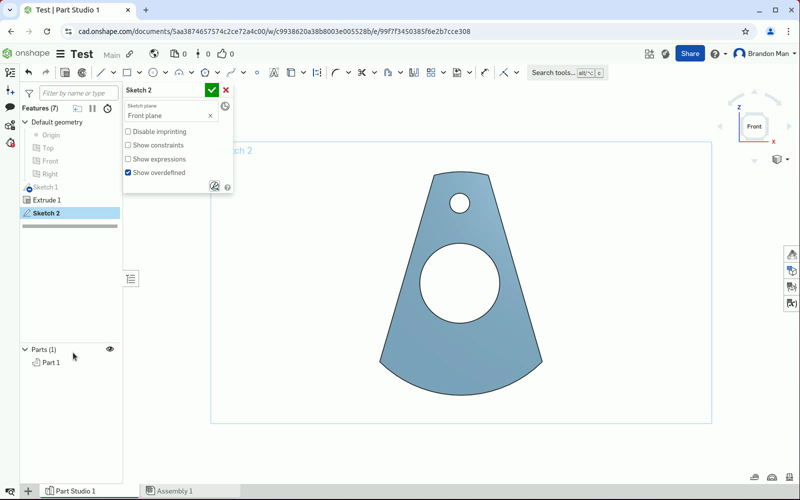
key(y)
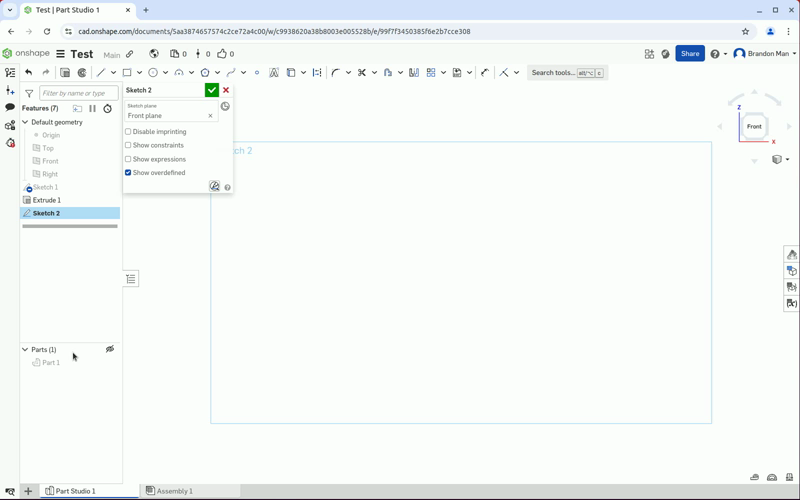
key(c)
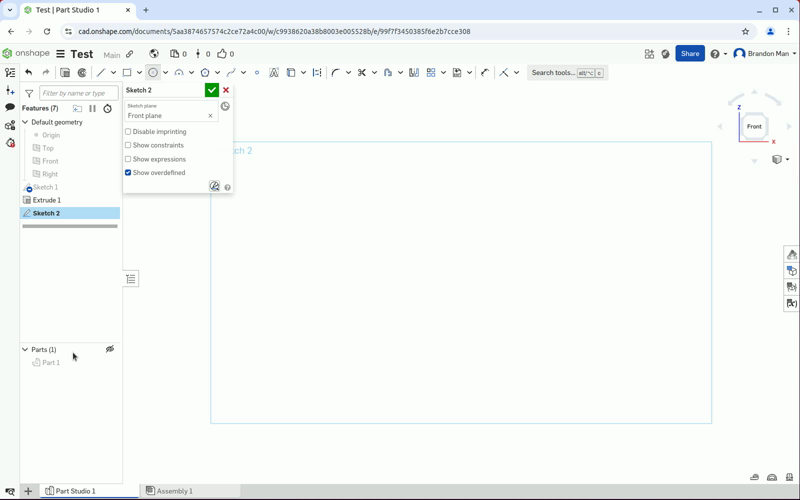
key_down(shift)
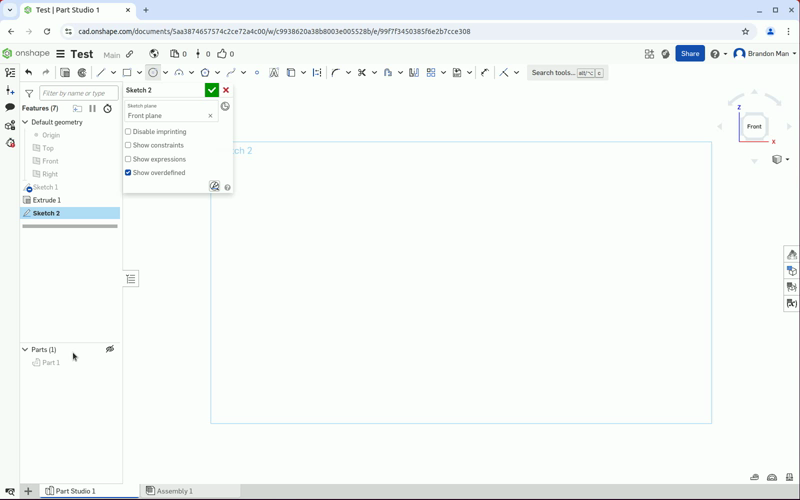
mouse_move(460, 282)
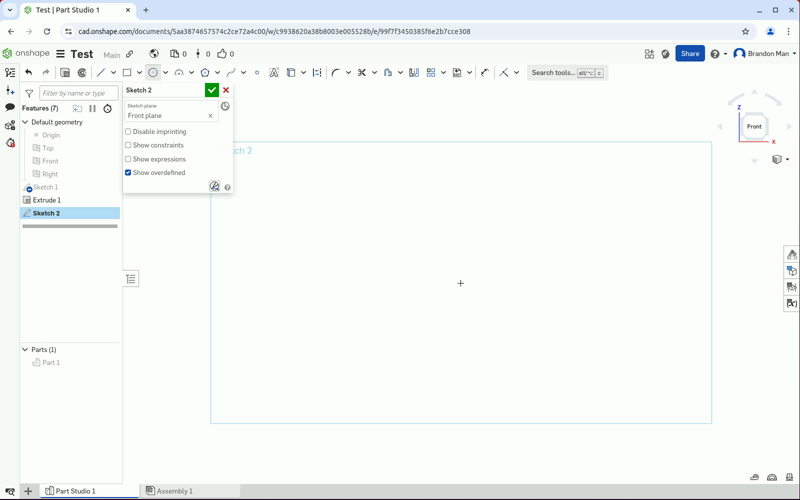
click(460, 282)
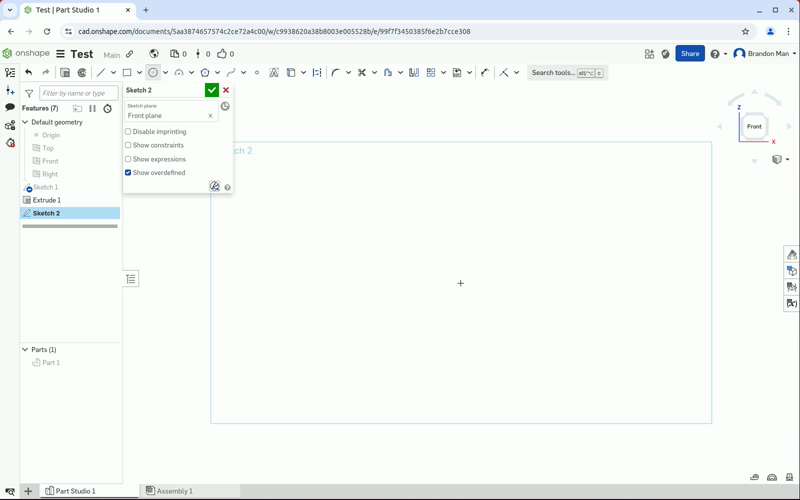
key_up(shift)
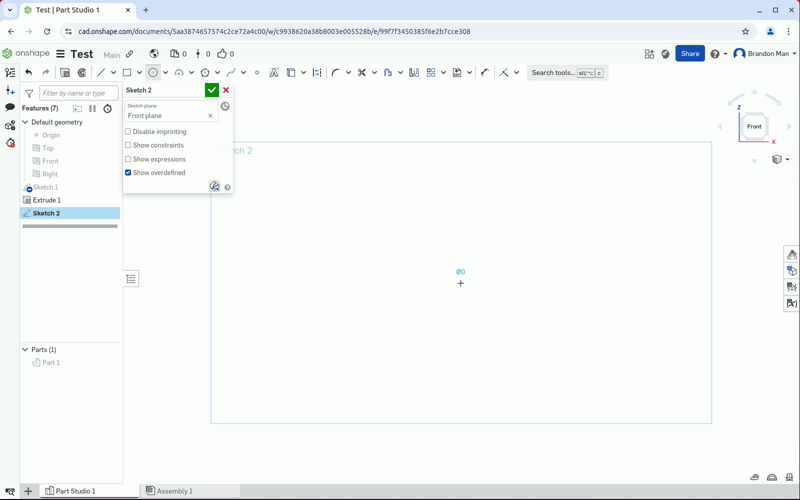
mouse_move(501, 282)
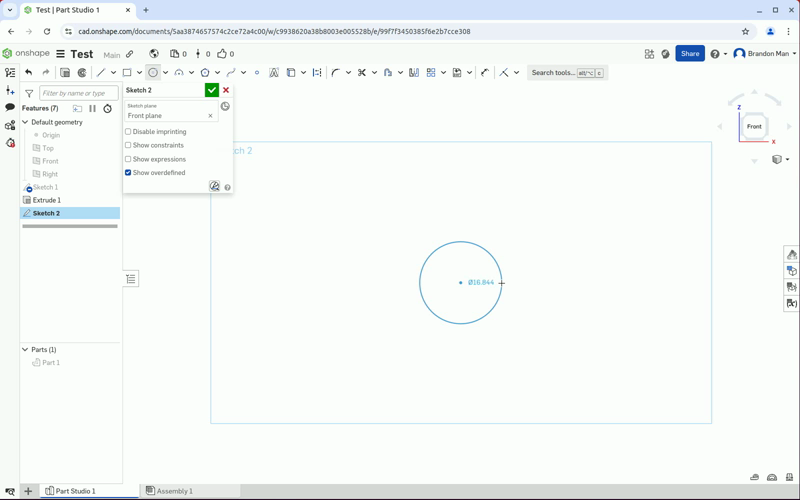
click(501, 282)
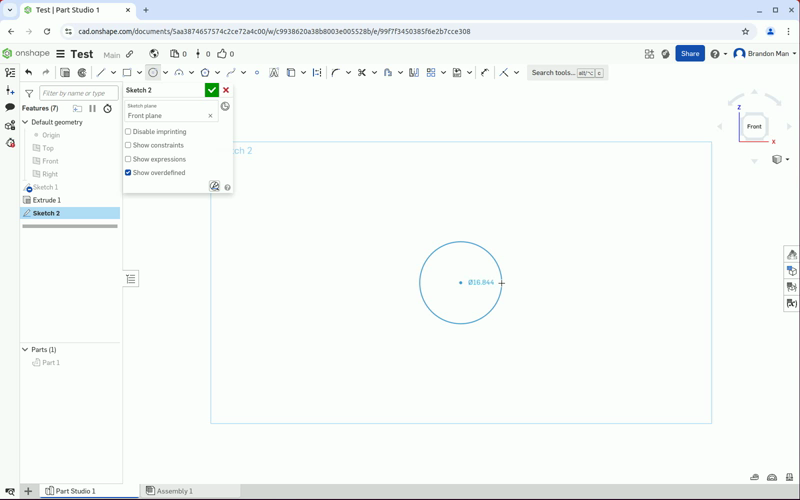
key(esc)
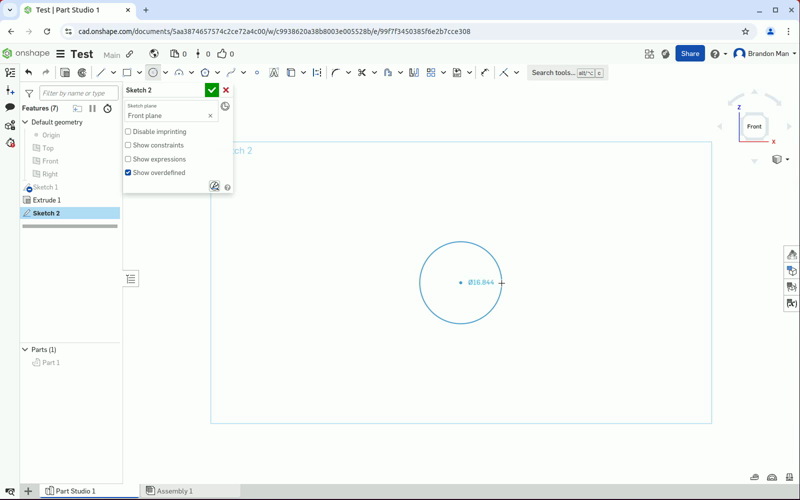
key(c)
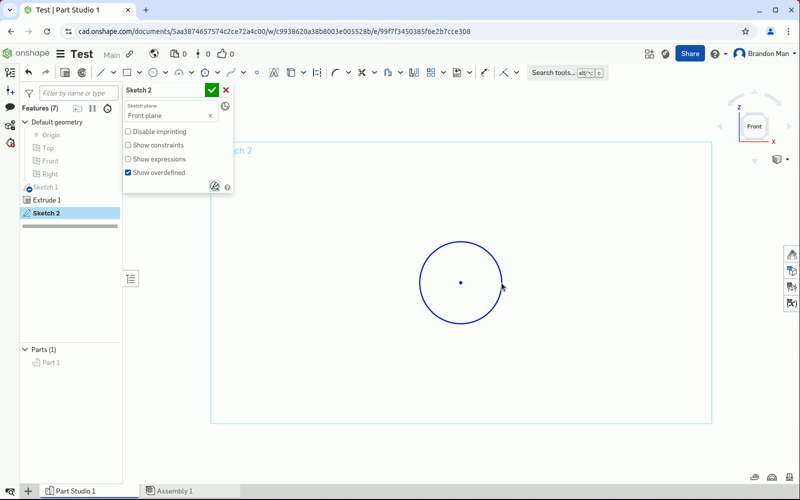
key_down(shift)
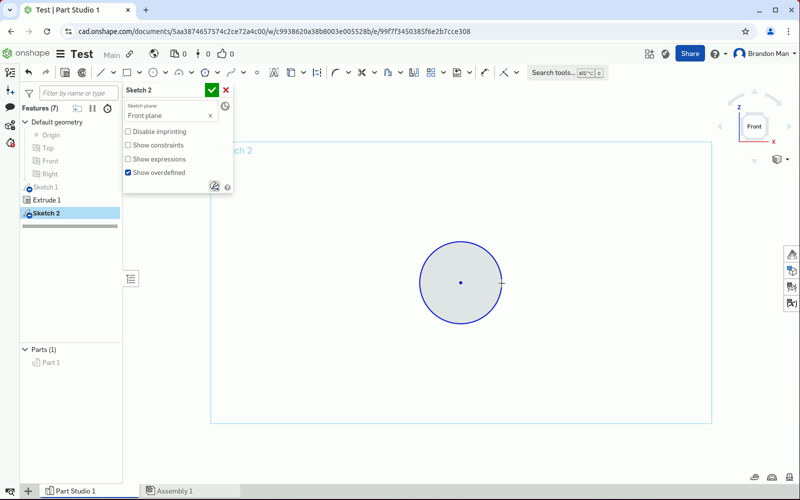
mouse_move(460, 282)
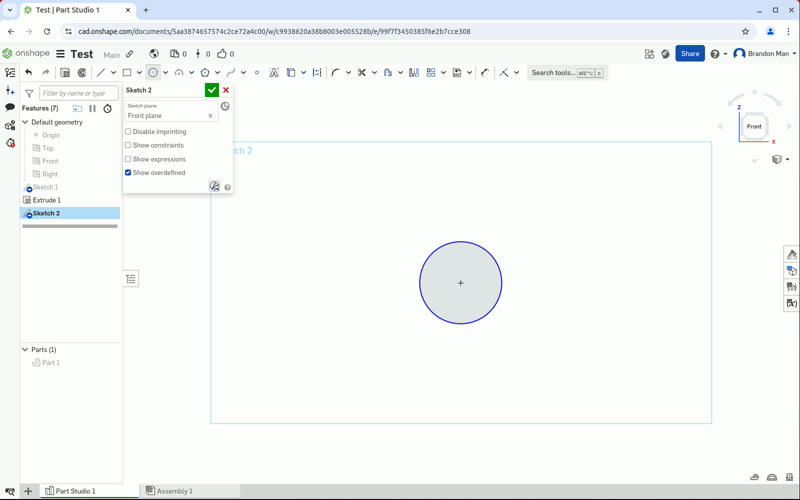
click(460, 282)
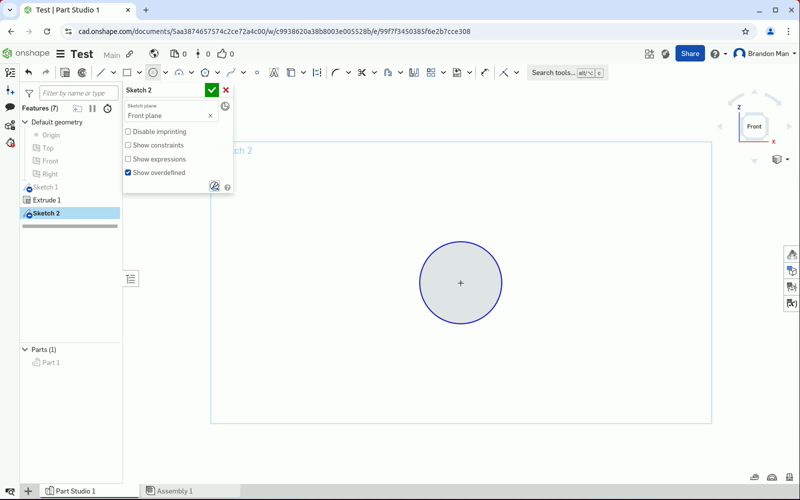
key_up(shift)
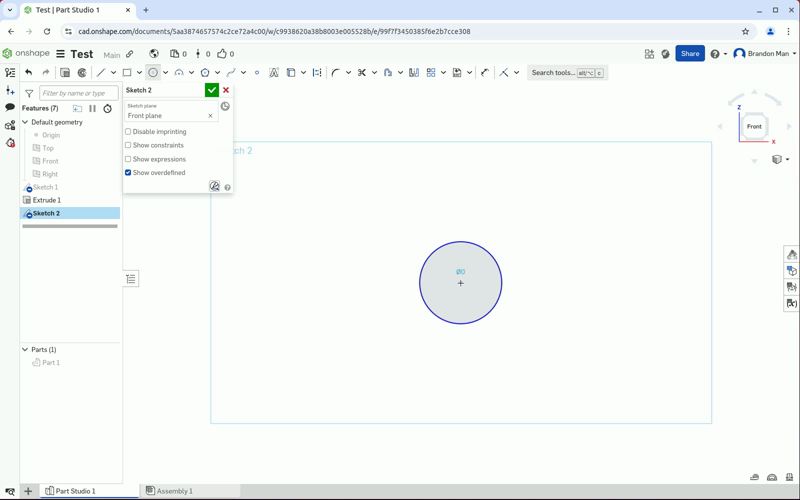
mouse_move(478, 282)
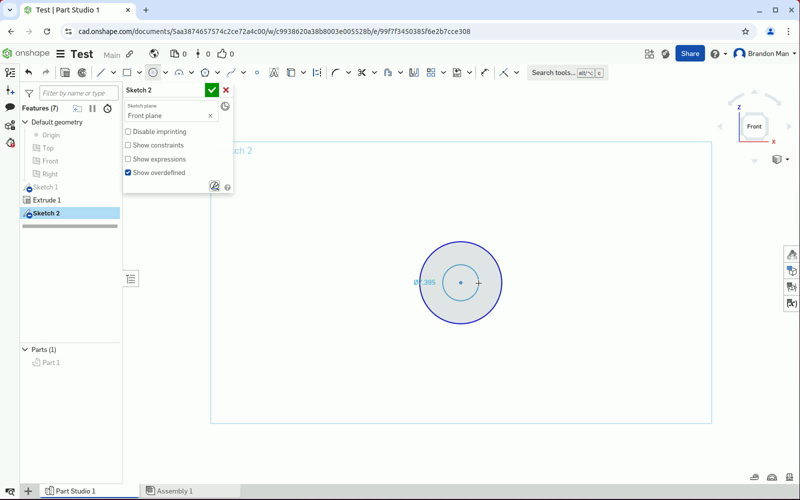
click(478, 282)
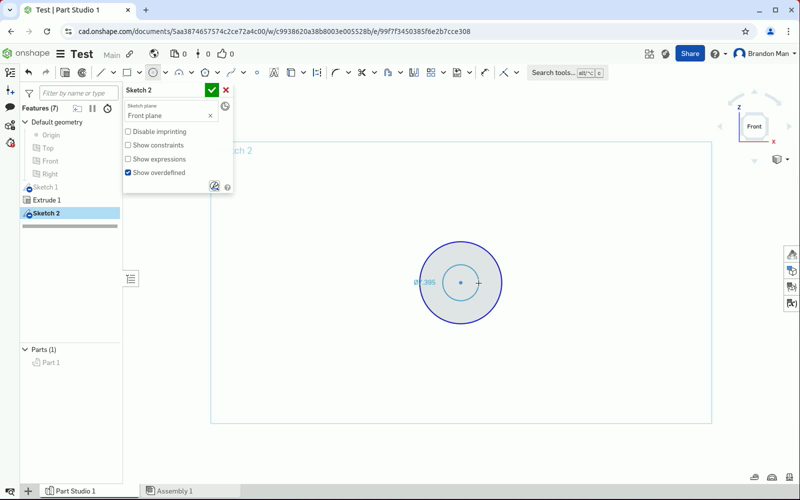
key(esc)
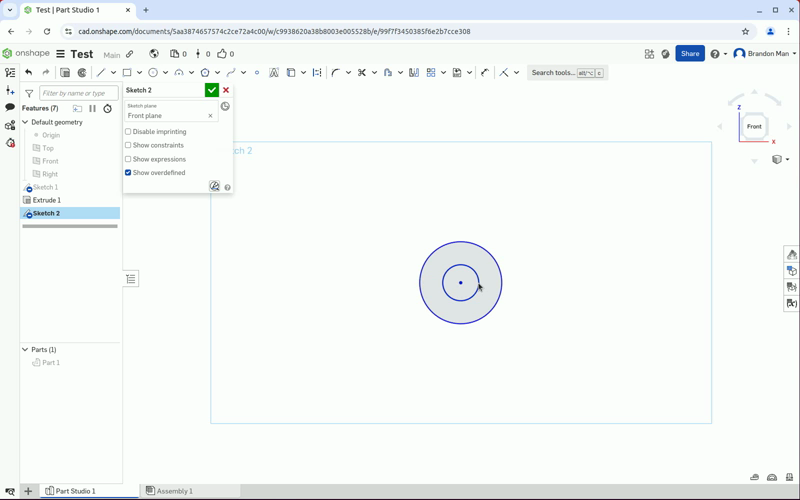
mouse_move(487, 256)
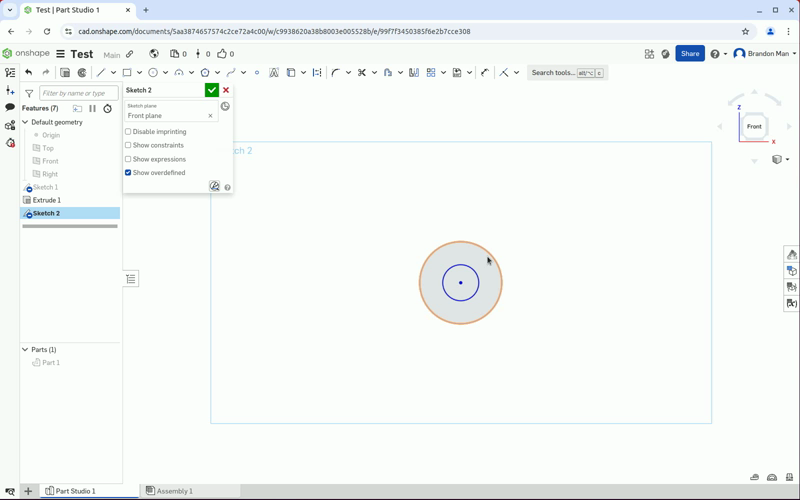
click(487, 256)
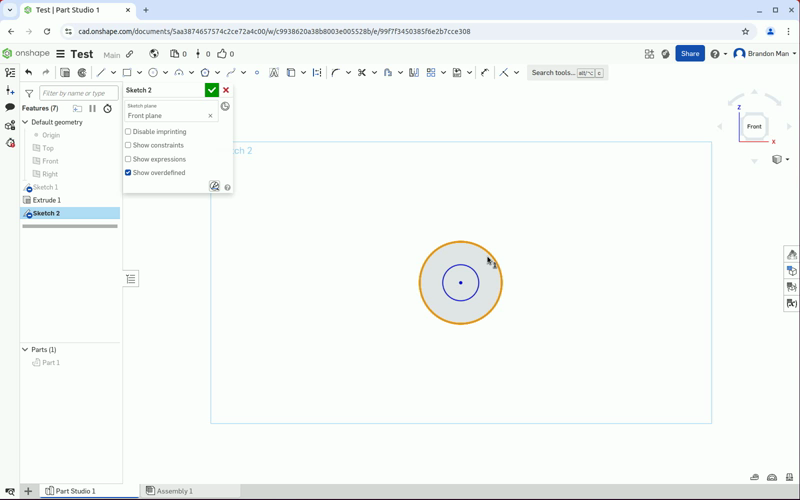
mouse_move(73, 352)
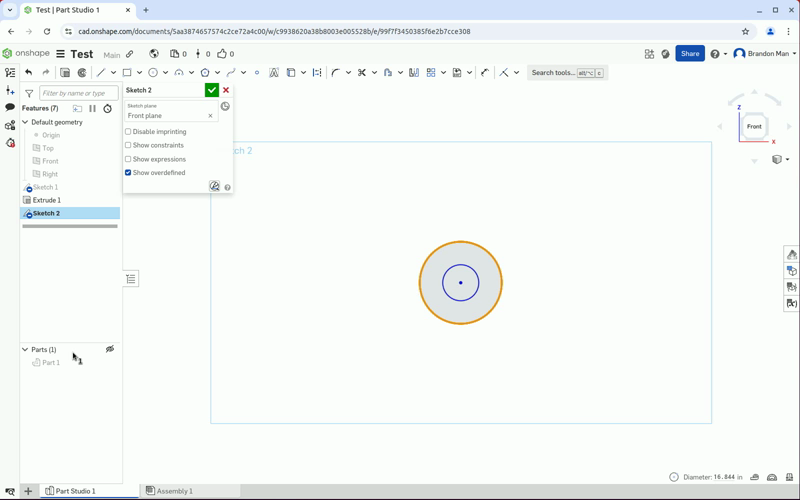
key(shift+y)
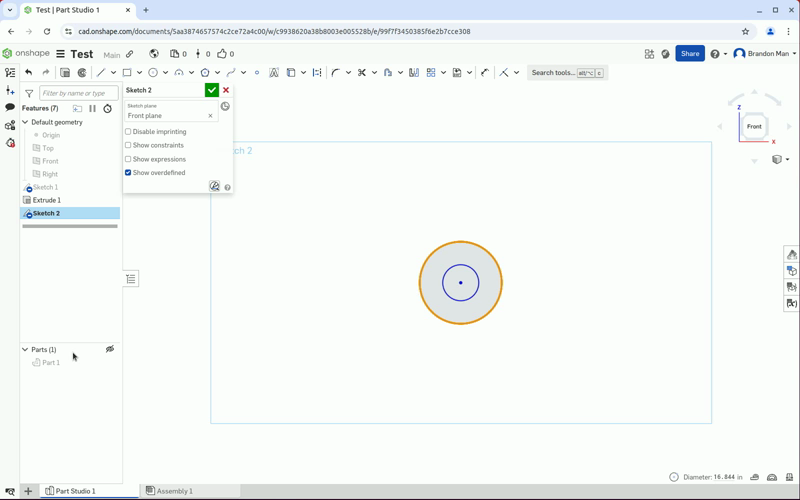
key(shift+e)
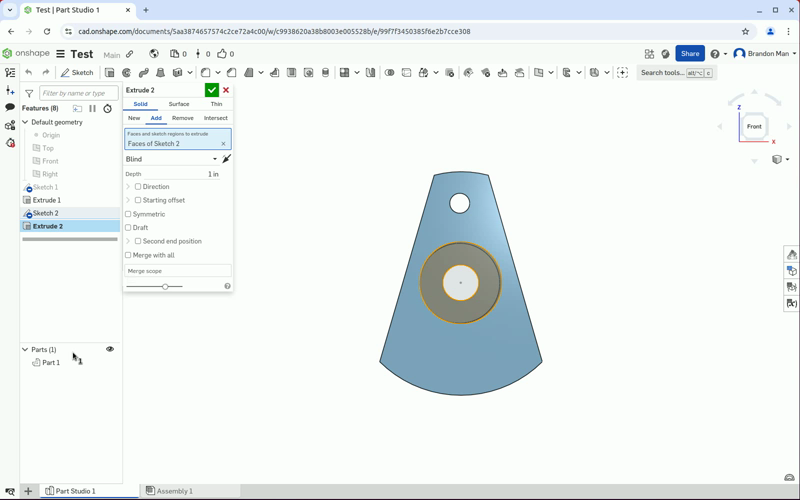
mouse_move(143, 106)
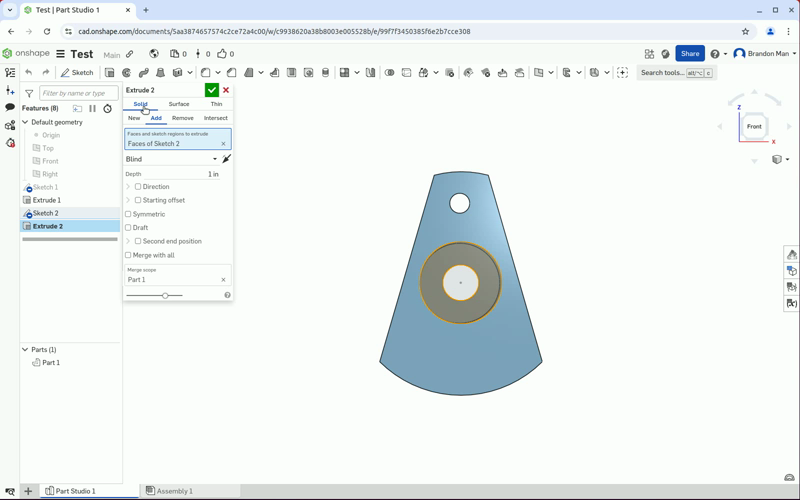
click(143, 106)
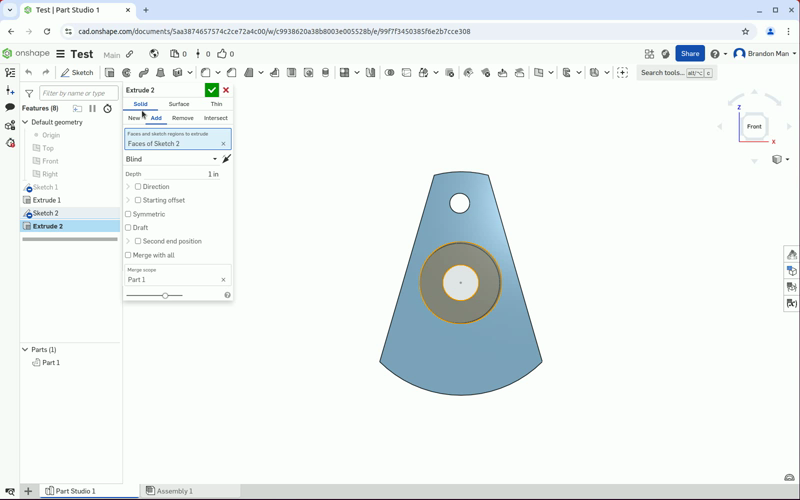
mouse_move(137, 120)
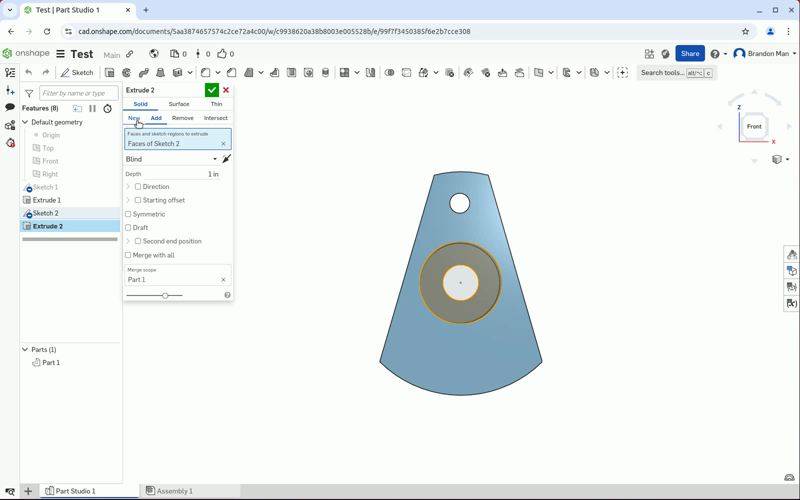
click(137, 120)
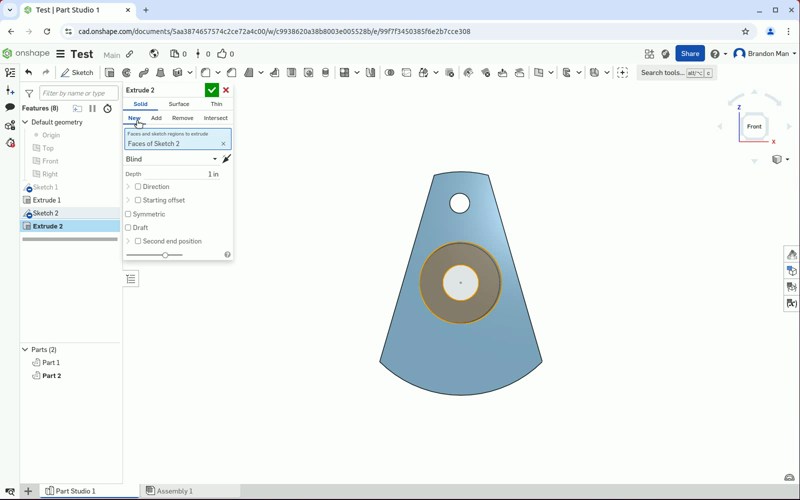
key(tab, 4)
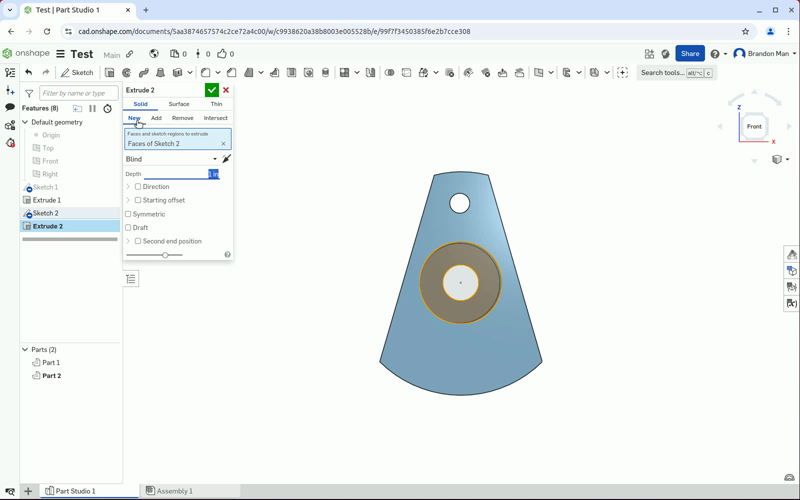
text(5.536)
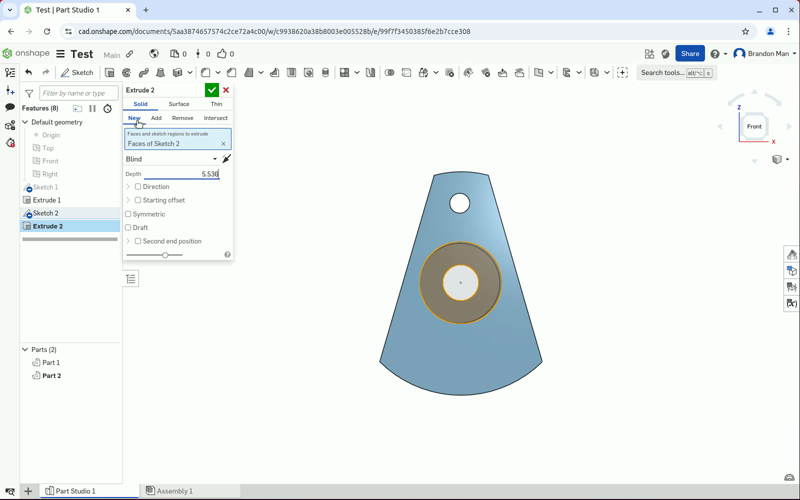
key(enter)
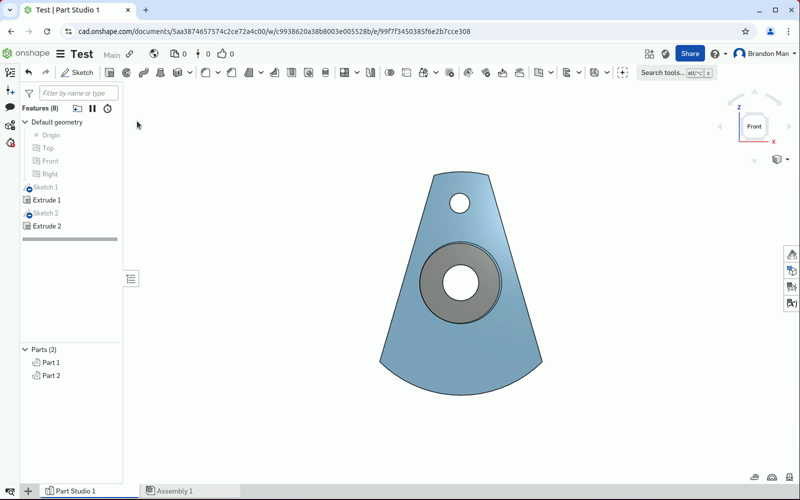
key(shift+h)
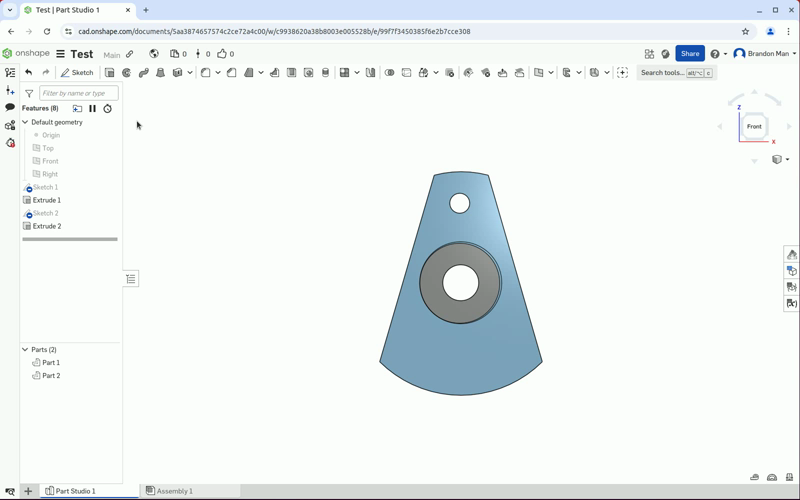
key(shift+h)
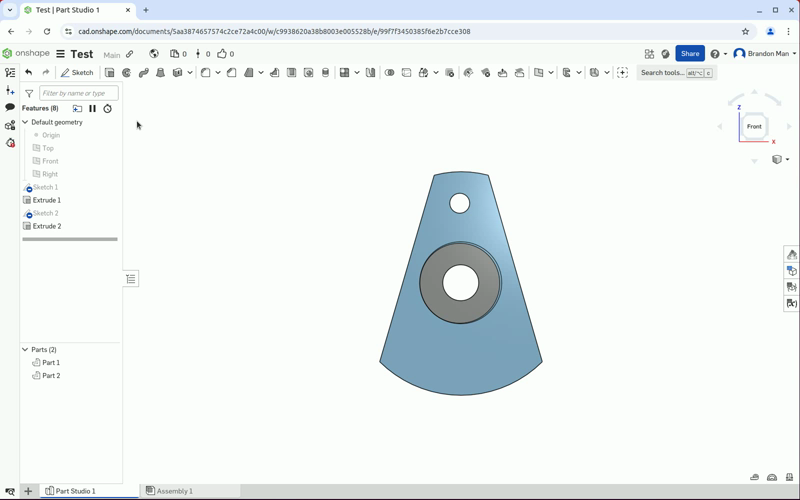
mouse_move(73, 189)
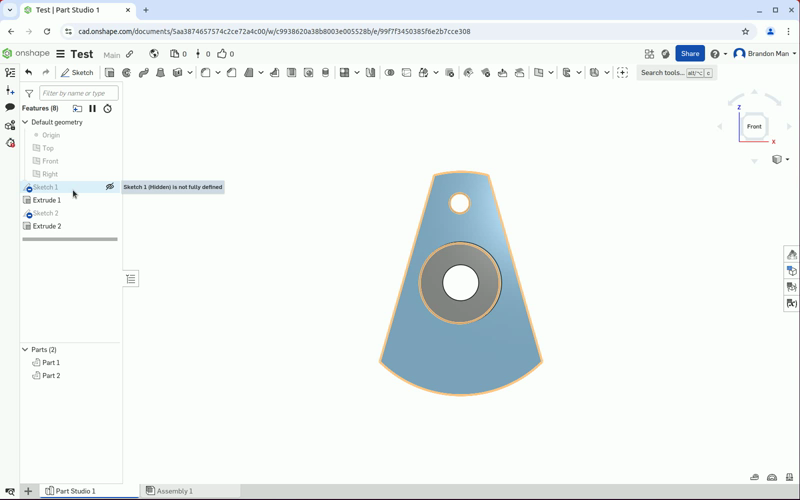
click(73, 189)
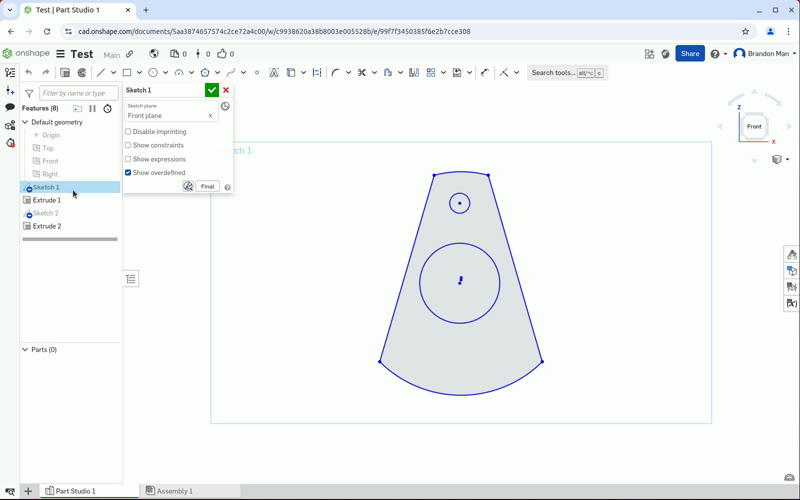
mouse_move(229, 92)
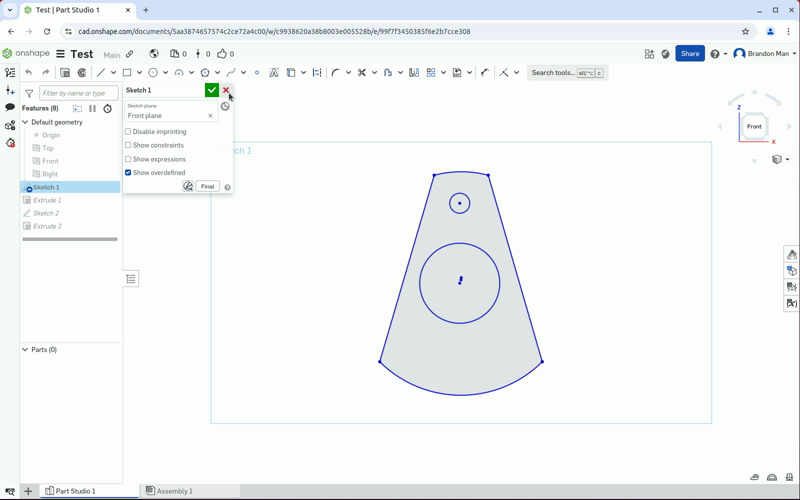
click(229, 92)
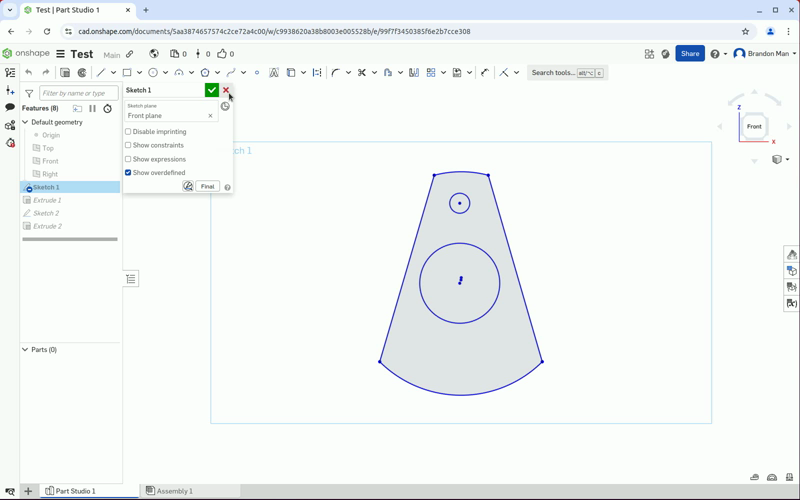
key(shift+s)
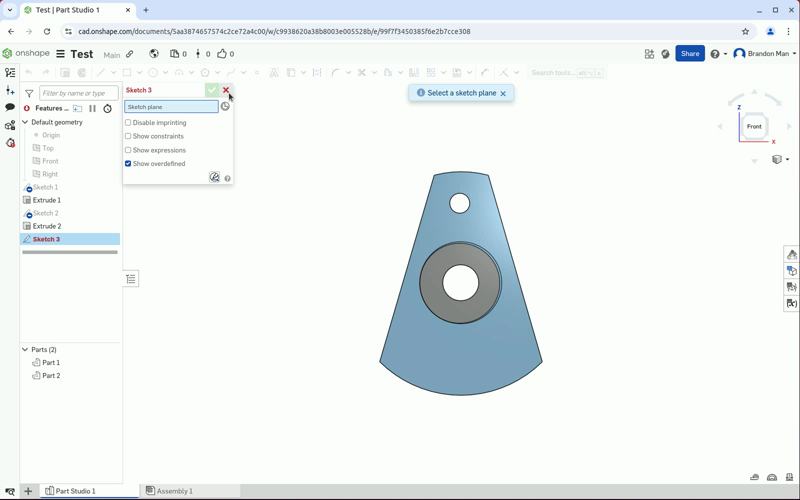
mouse_move(73, 163)
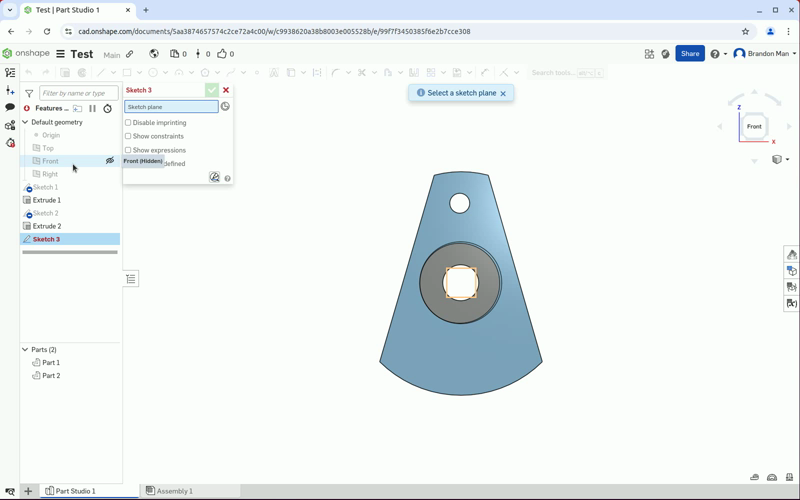
click(73, 163)
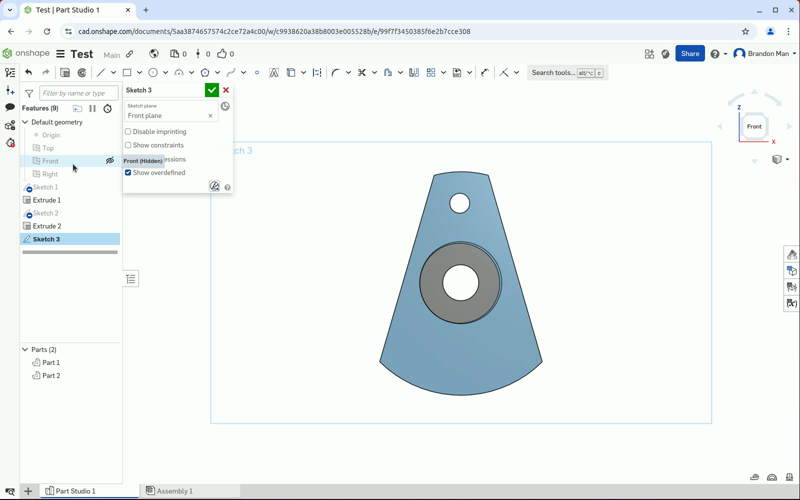
mouse_move(73, 352)
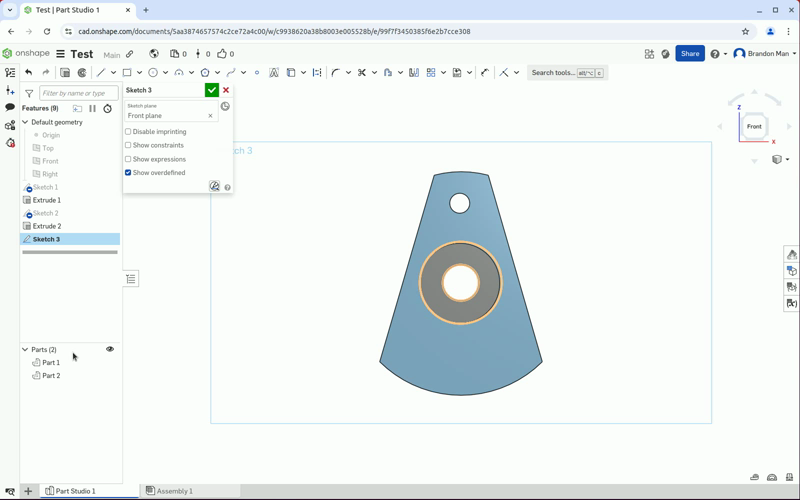
key(y)
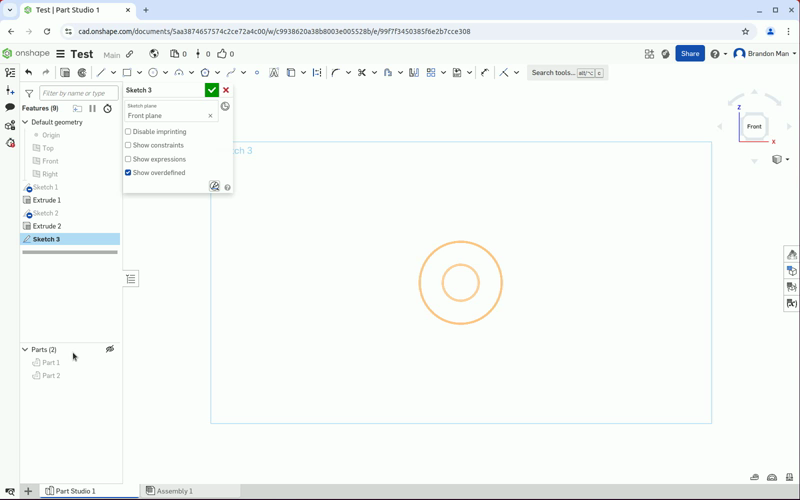
key(c)
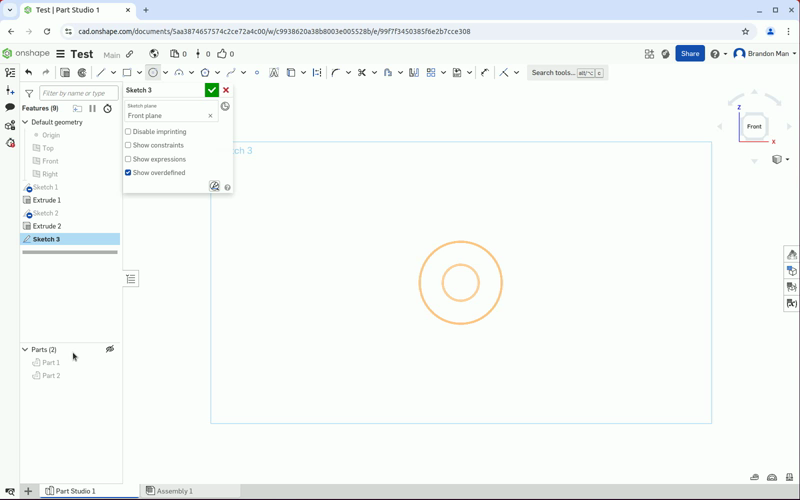
key_down(shift)
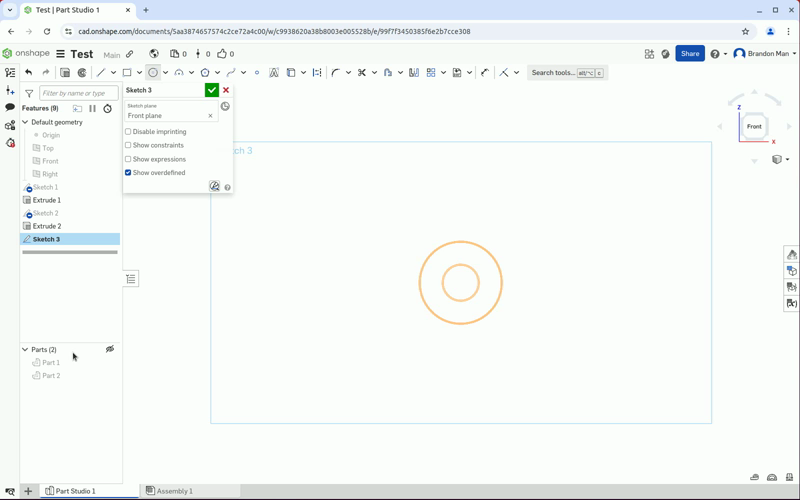
mouse_move(460, 282)
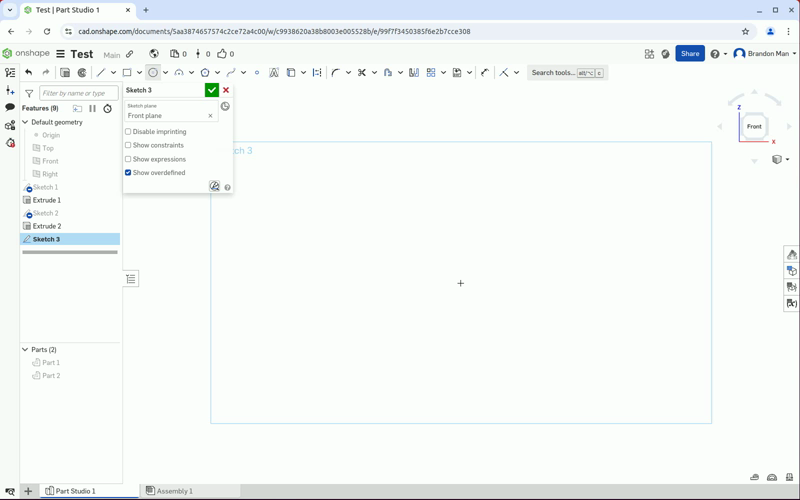
click(460, 282)
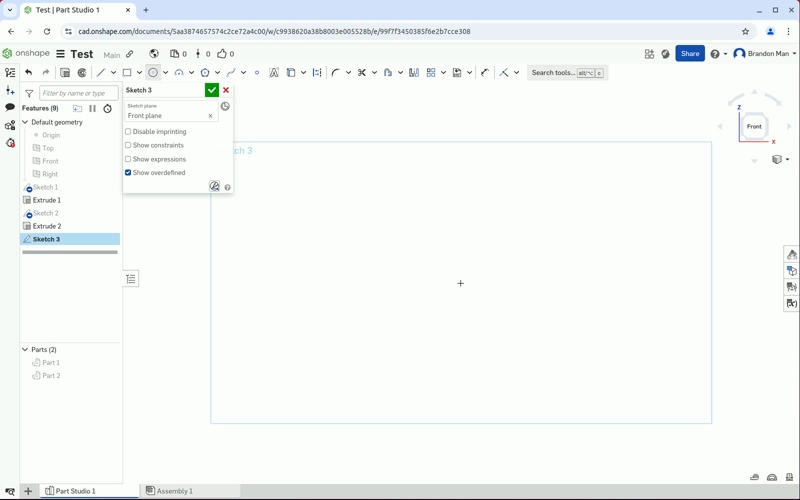
key_up(shift)
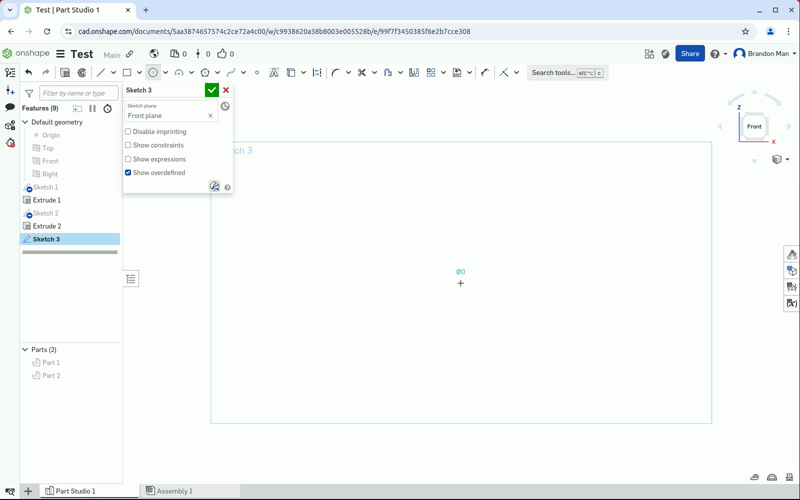
mouse_move(501, 282)
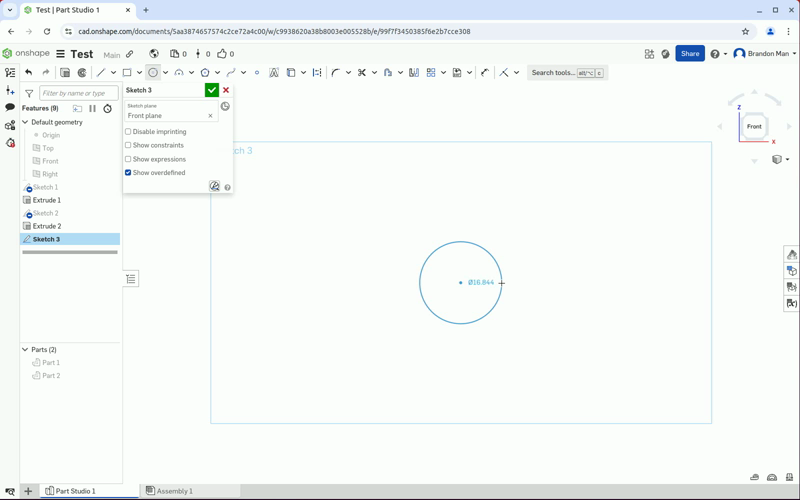
click(501, 282)
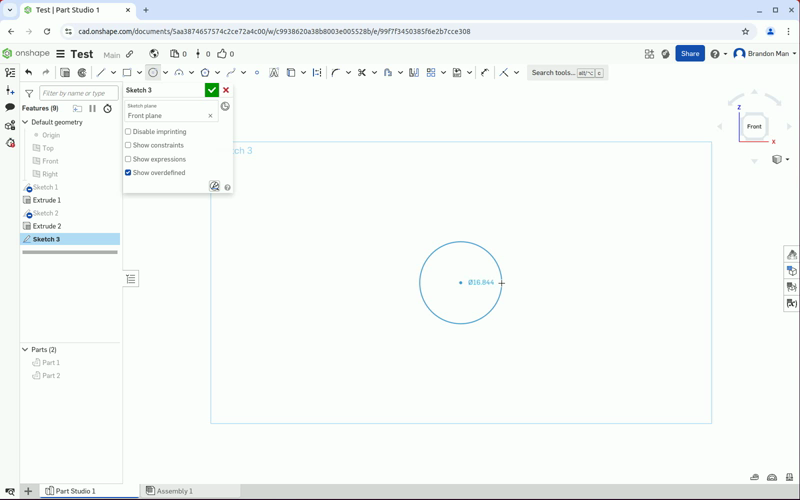
key(esc)
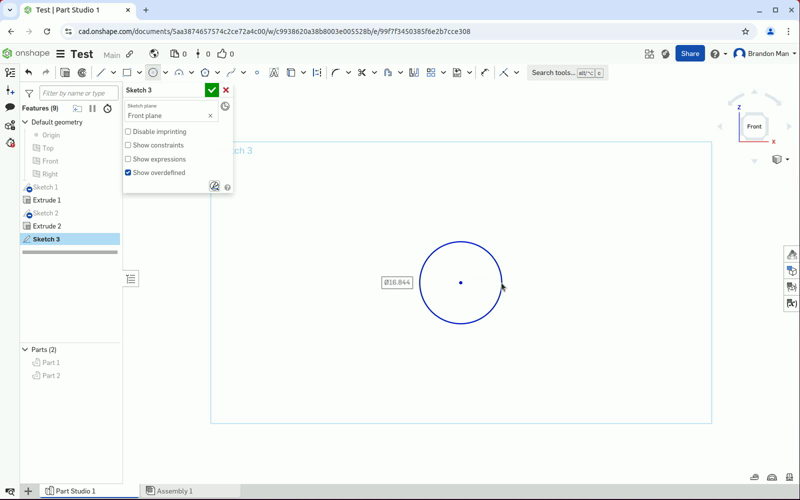
key(c)
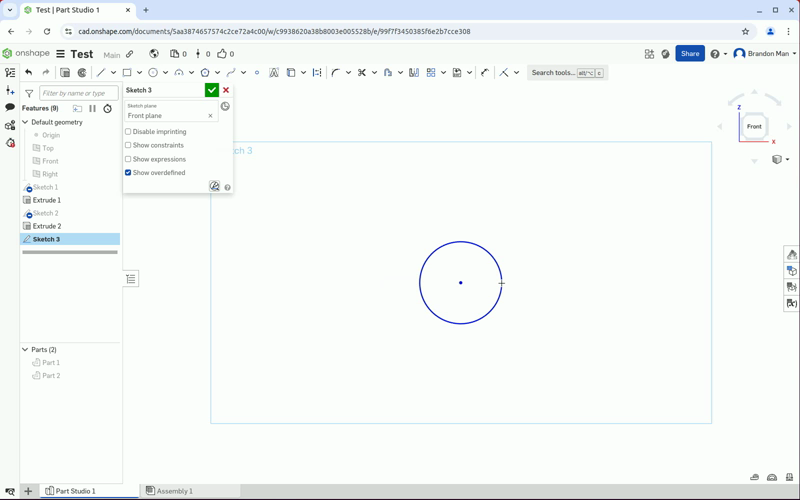
key_down(shift)
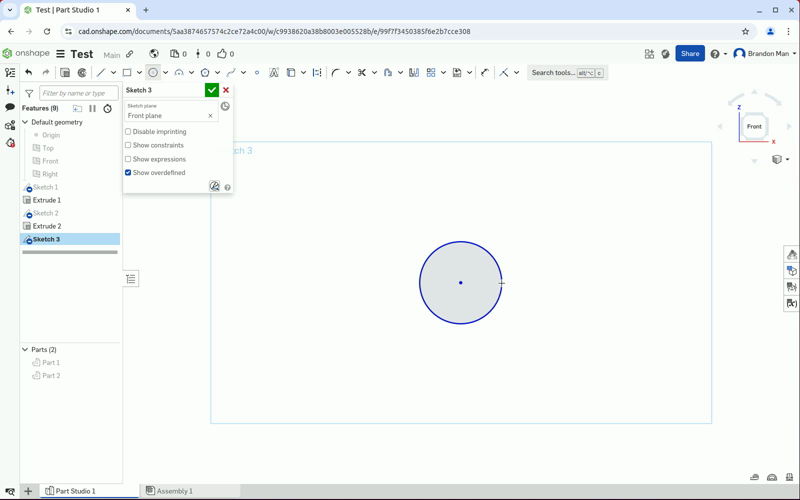
mouse_move(460, 282)
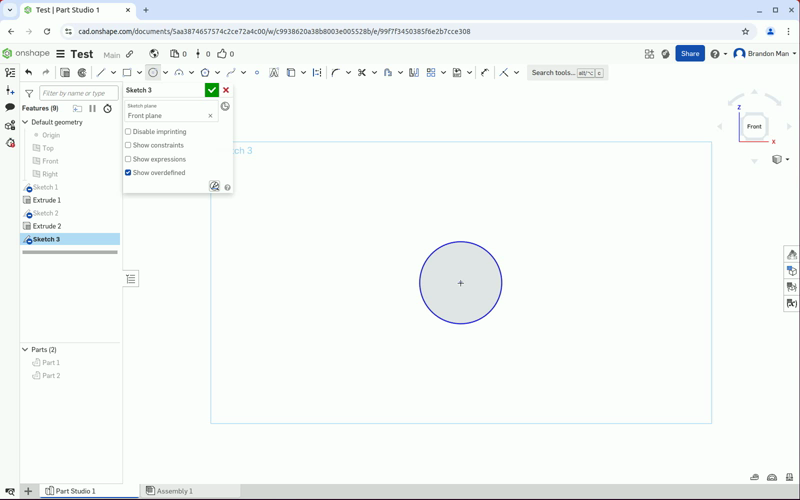
click(460, 282)
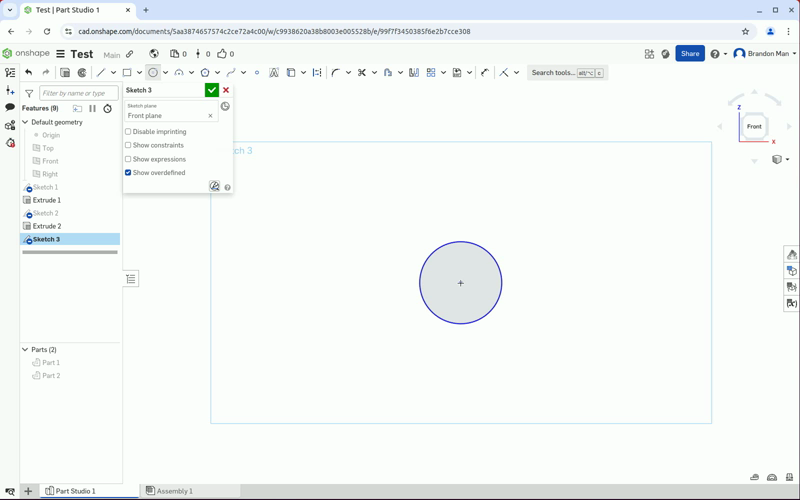
key_up(shift)
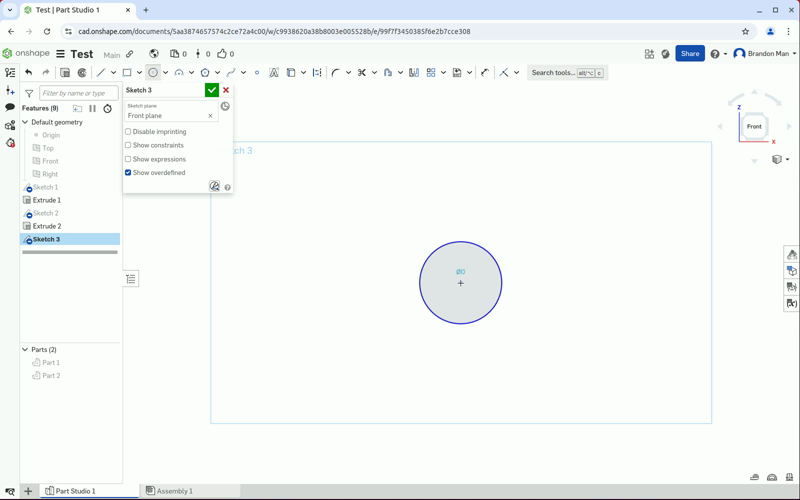
mouse_move(478, 282)
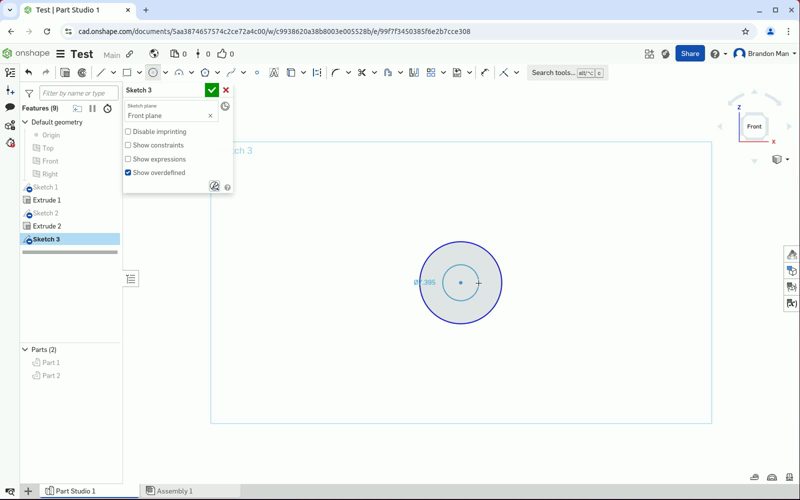
click(478, 282)
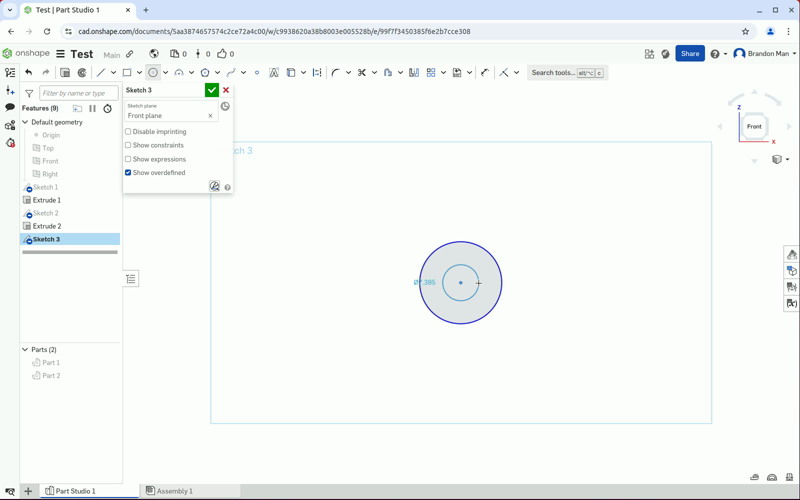
key(esc)
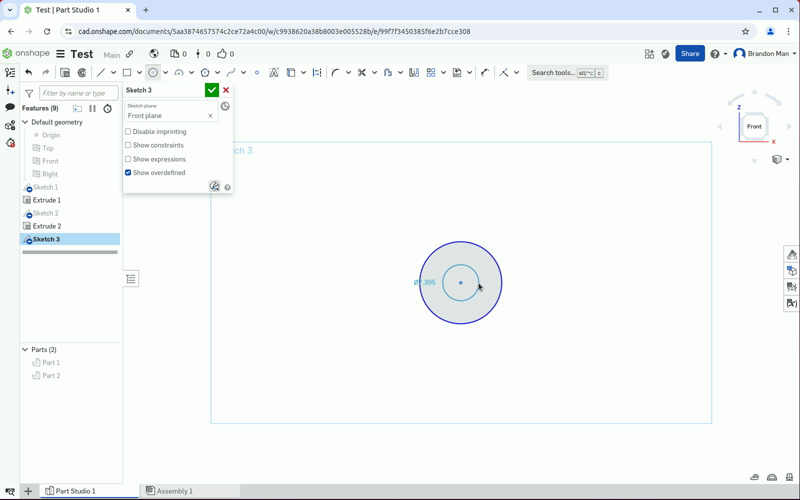
mouse_move(460, 319)
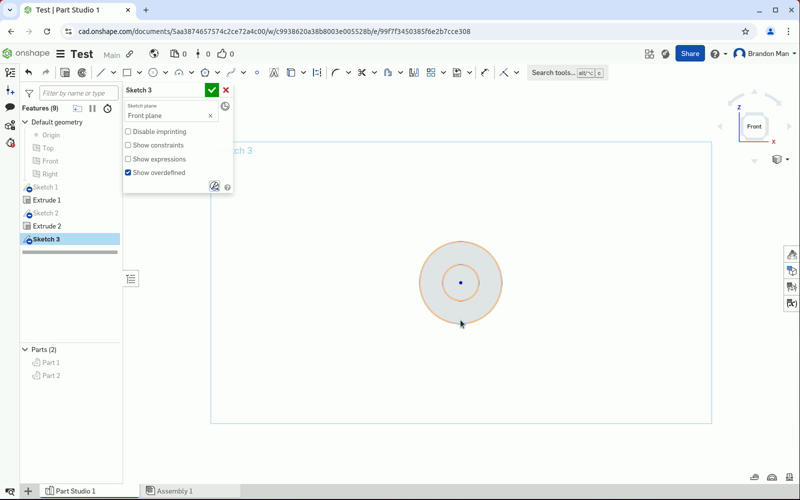
click(460, 319)
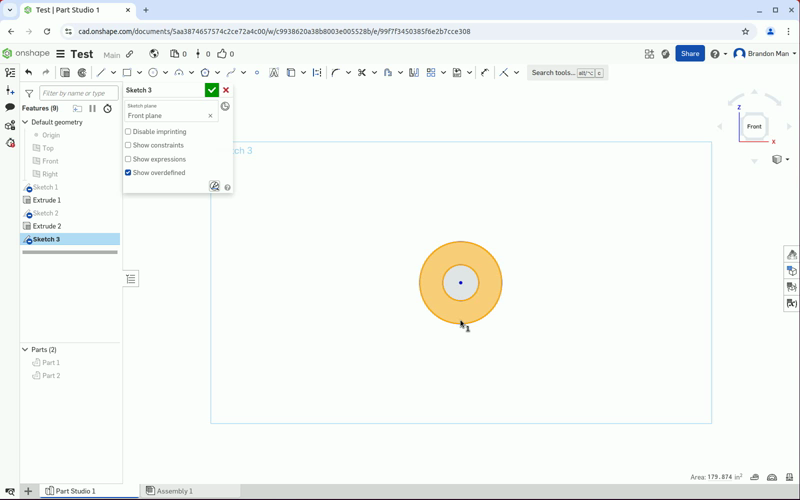
mouse_move(73, 352)
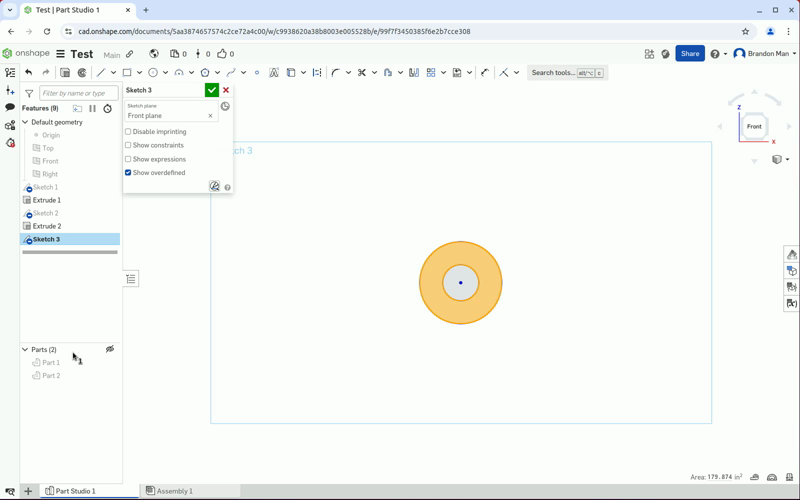
key(shift+y)
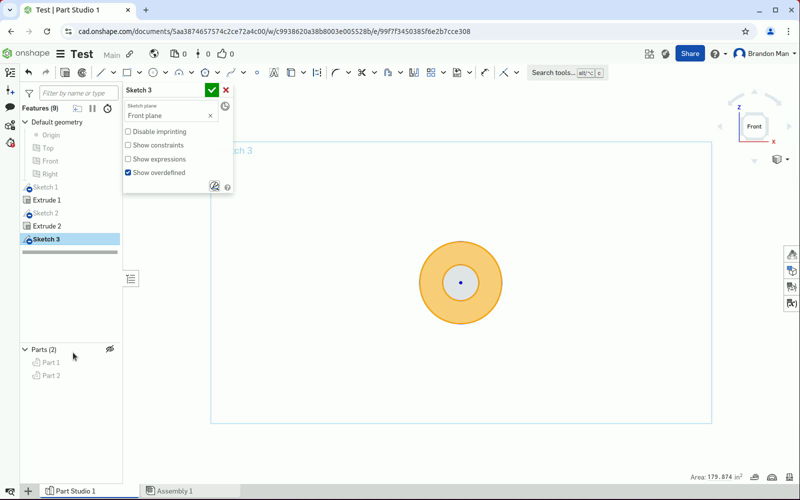
key(shift+e)
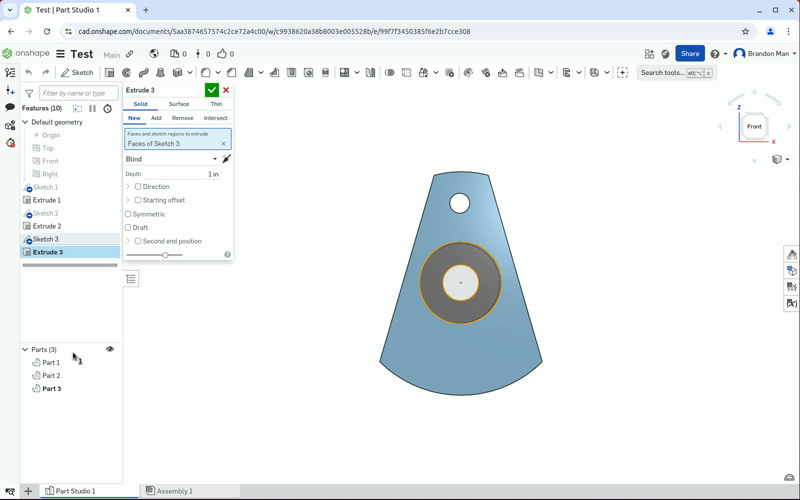
mouse_move(143, 106)
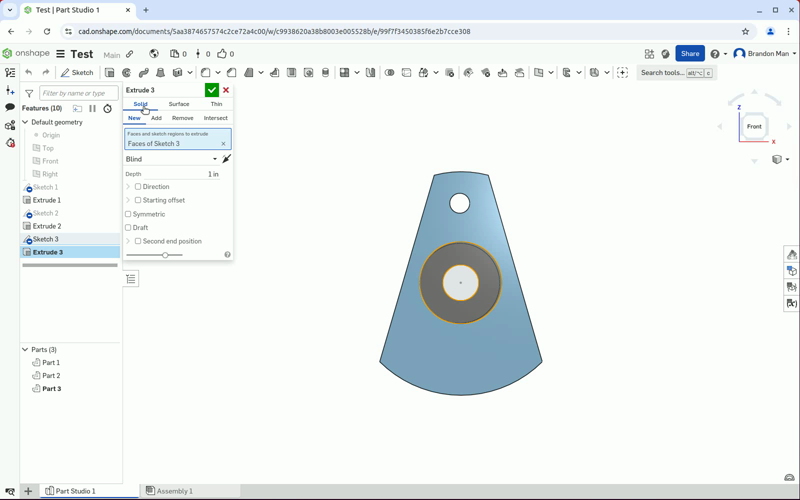
click(143, 106)
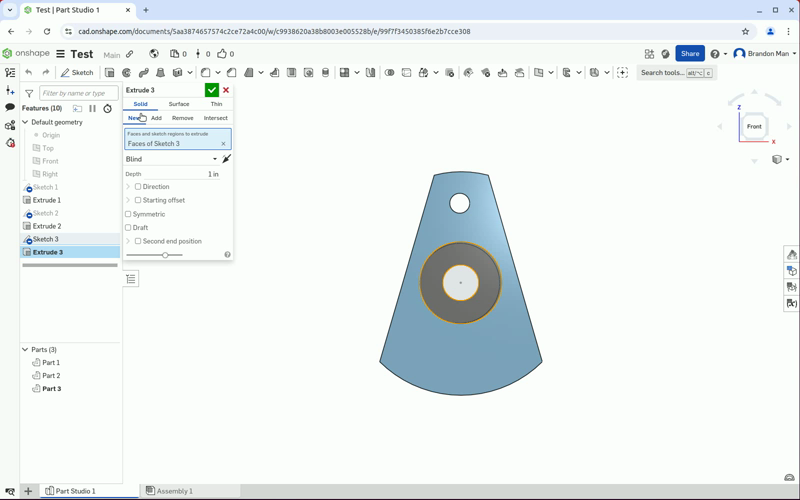
mouse_move(137, 120)
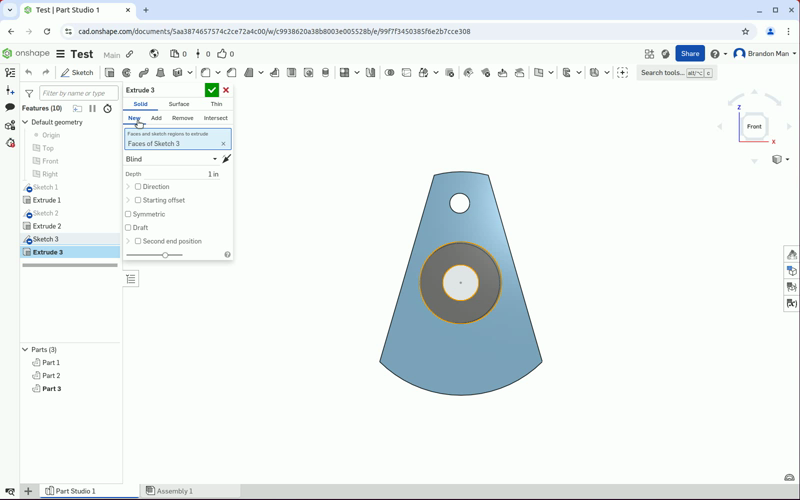
click(137, 120)
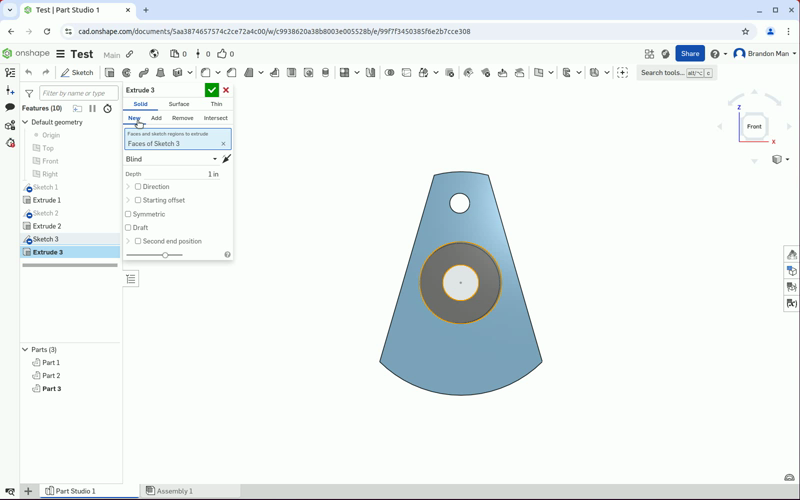
key(tab, 4)
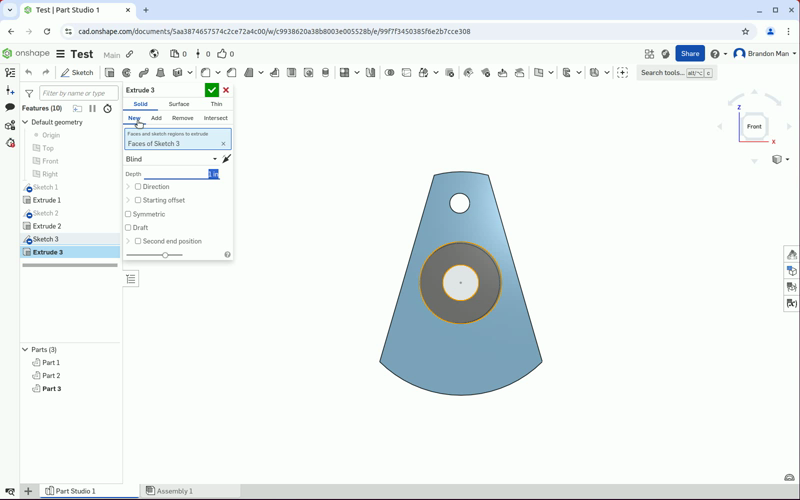
text(-2.889)
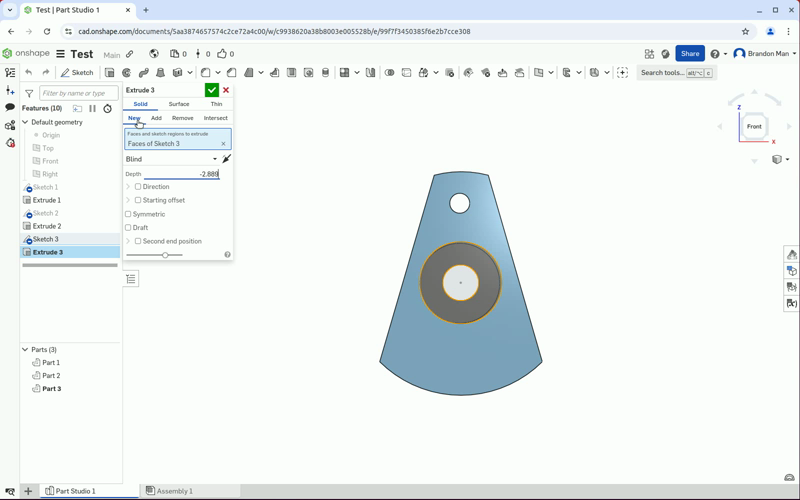
key(enter)
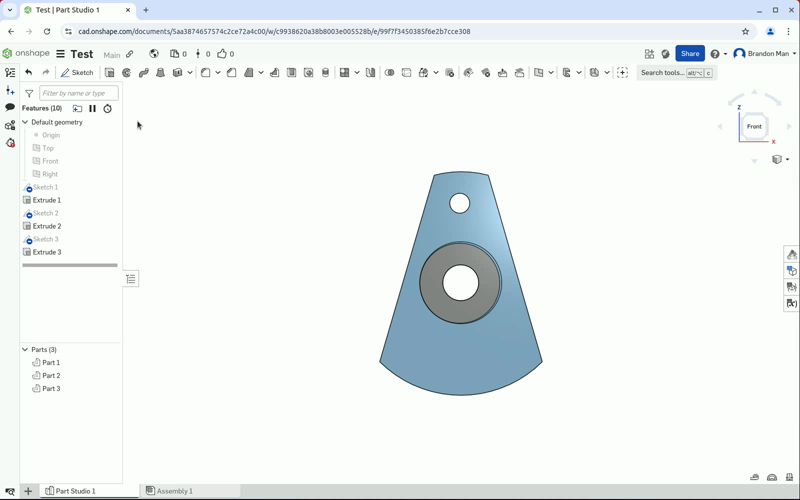
key(shift+h)
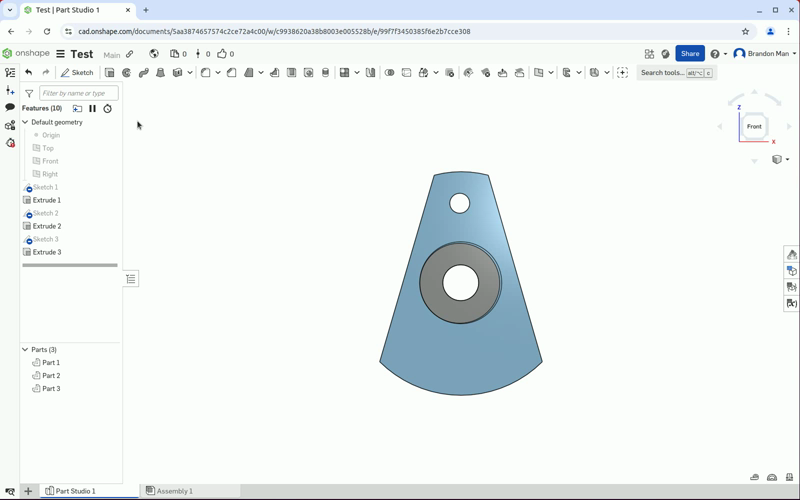
key(shift+h)
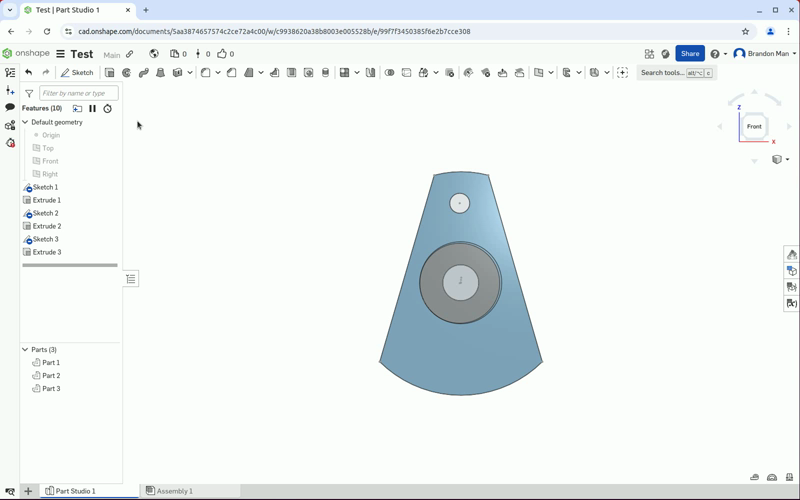
key(shift+7)
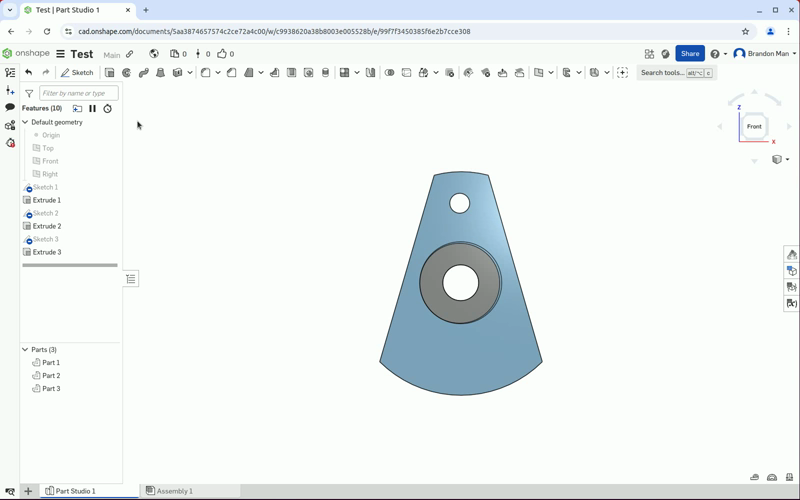
key(left, 2)
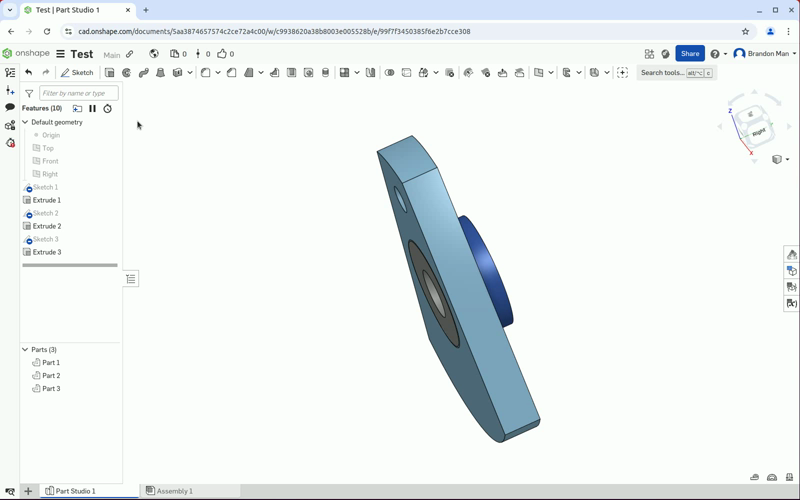
key(down, 2)
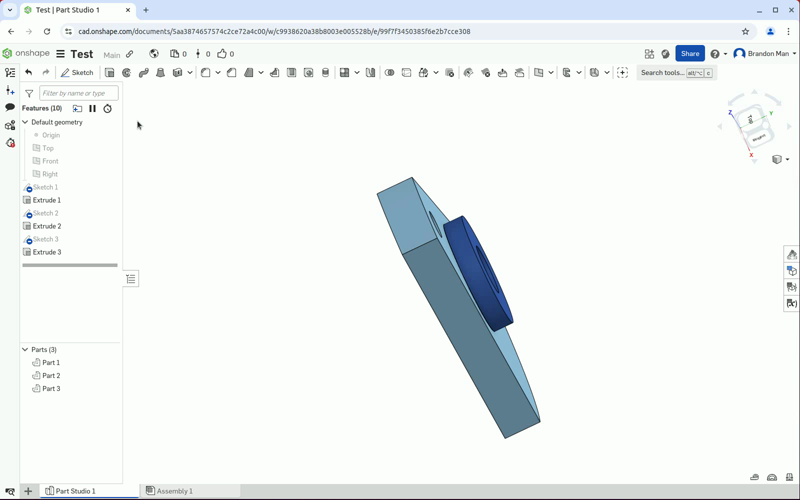
key(up, 2)
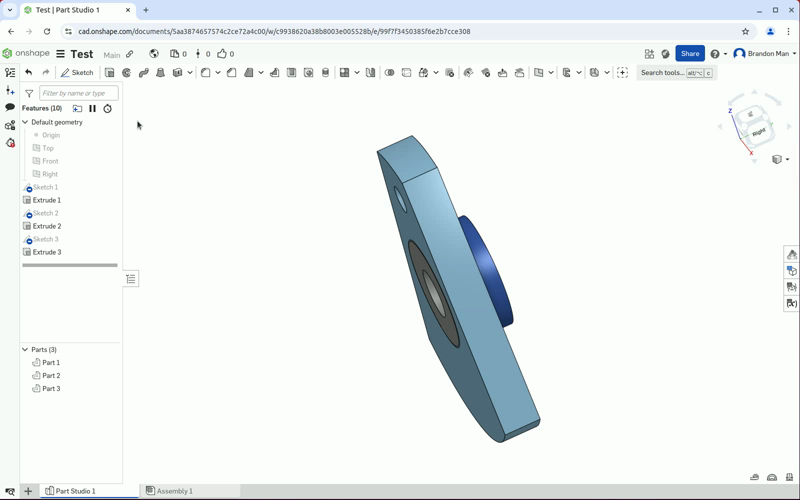
key(right, 2)
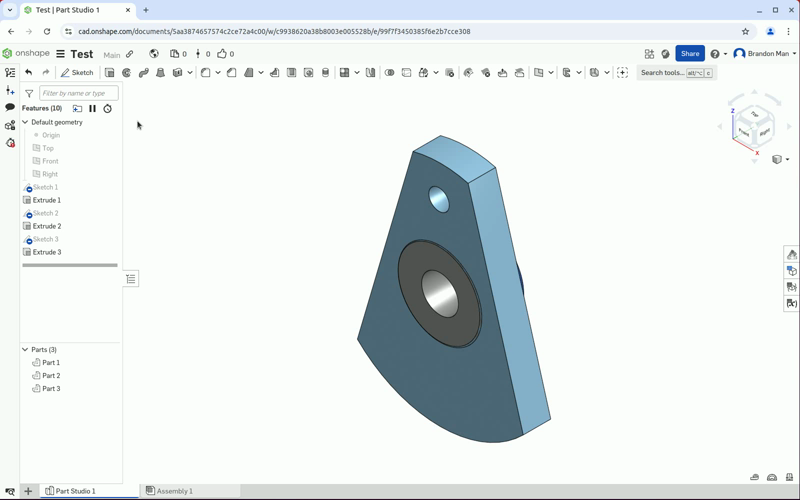
mouse_move(73, 189)
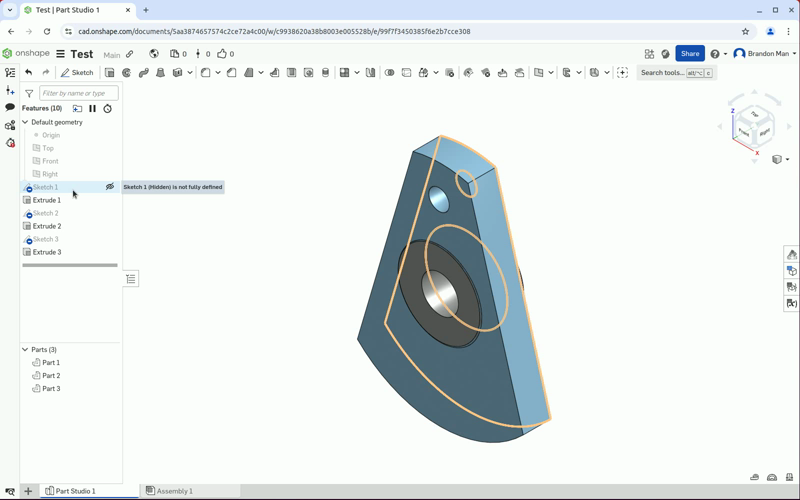
click(73, 189)